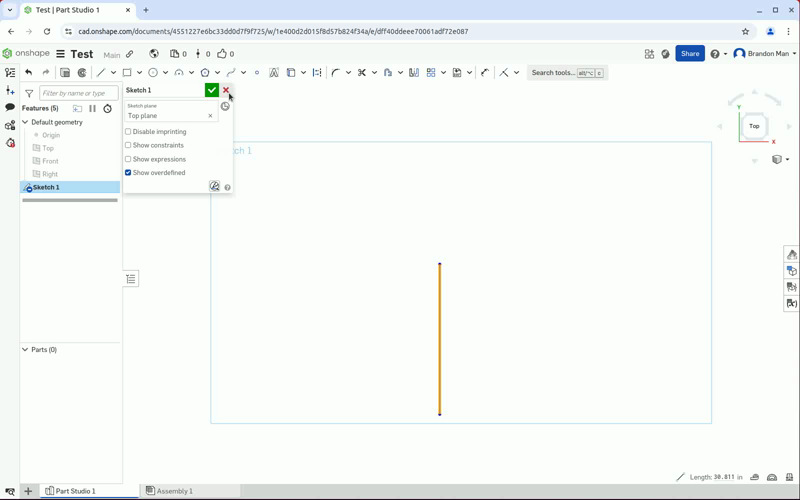
key(shift+h)
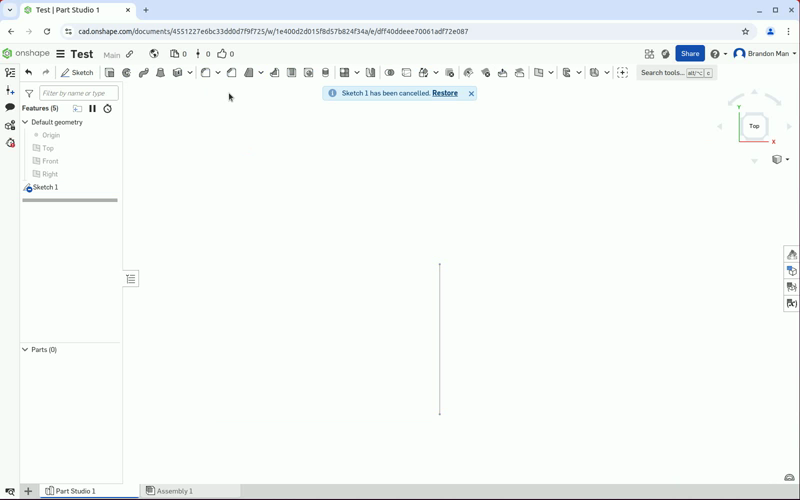
key(shift+s)
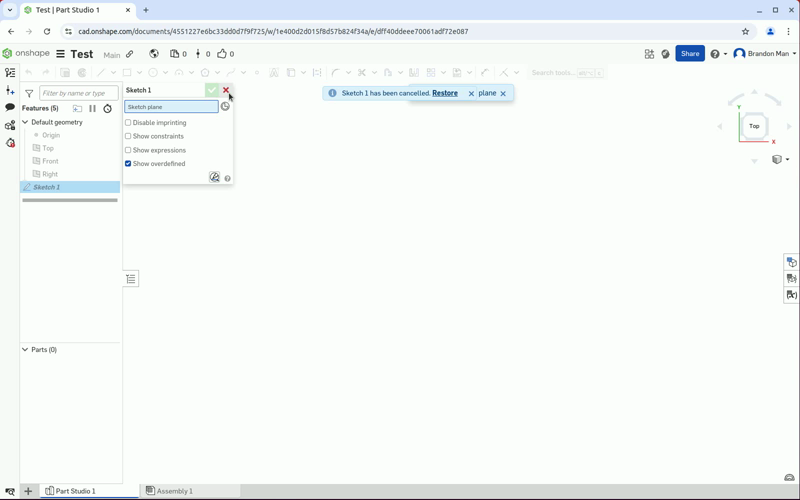
mouse_move(73, 150)
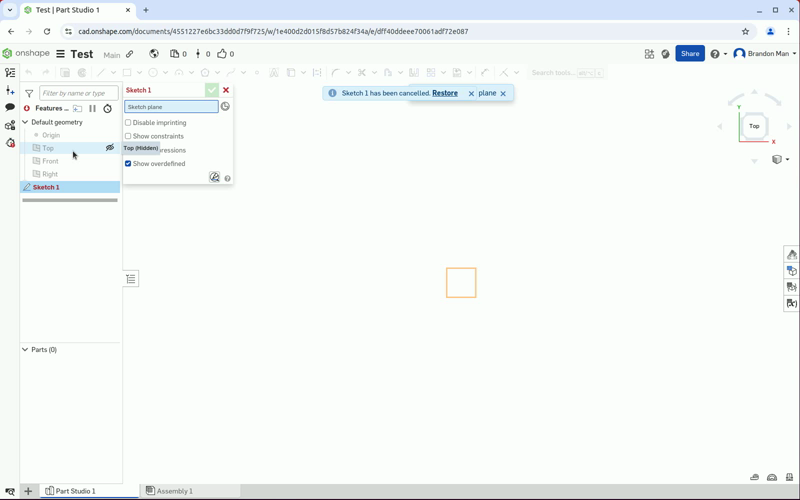
click(73, 150)
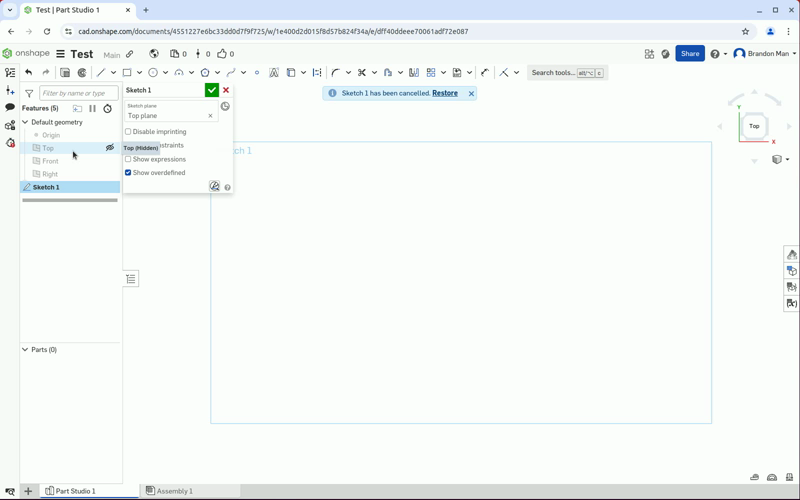
mouse_move(73, 352)
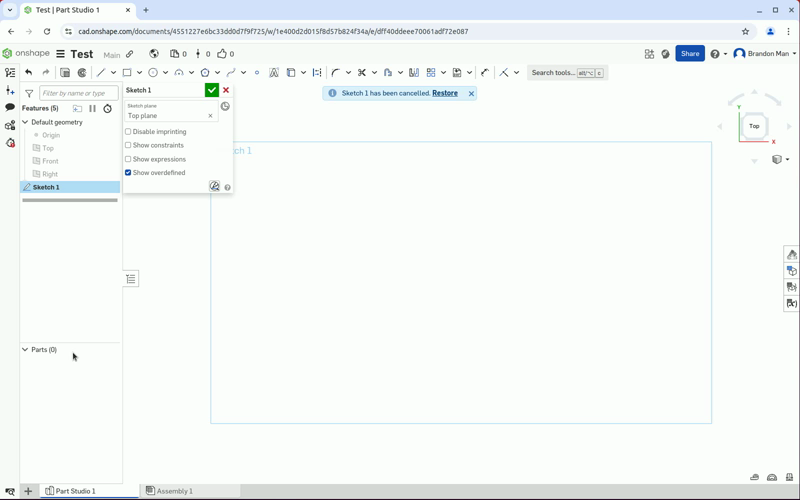
key(y)
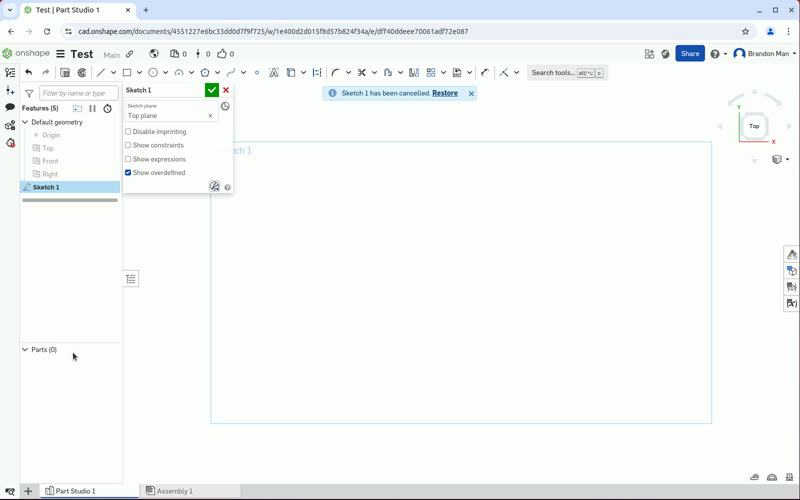
key(l)
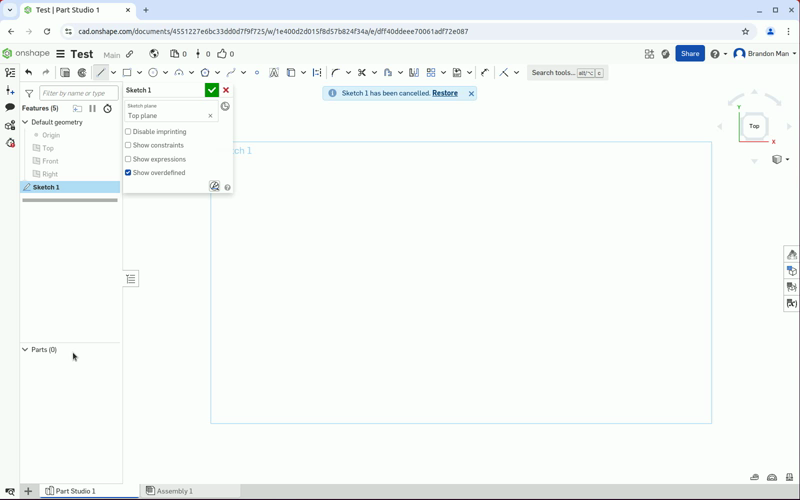
key_down(shift)
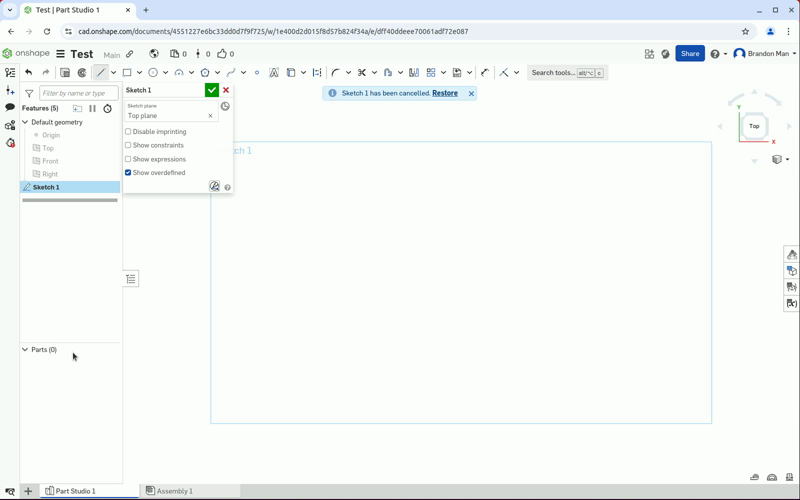
mouse_move(348, 325)
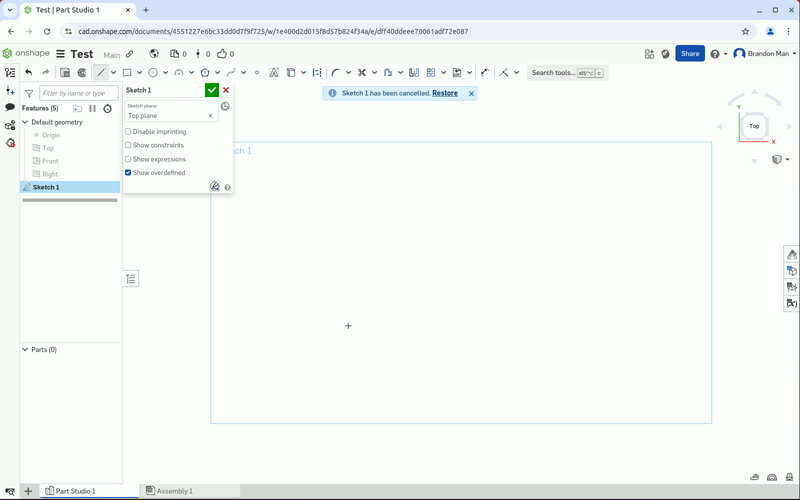
click(348, 325)
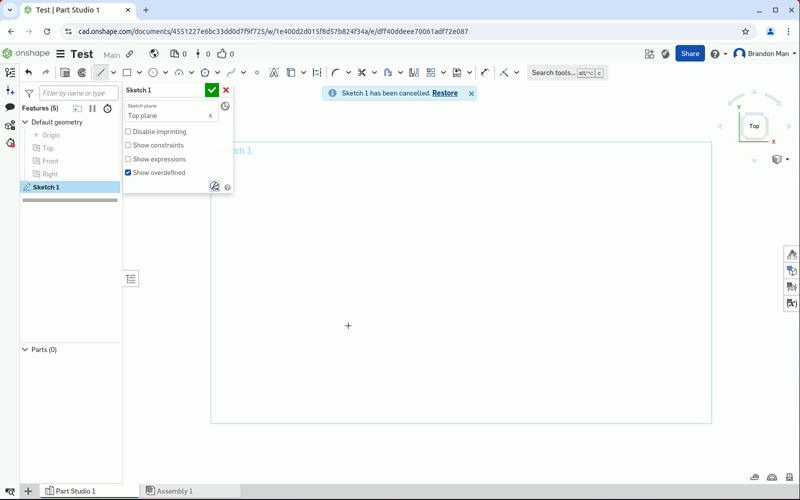
key_up(shift)
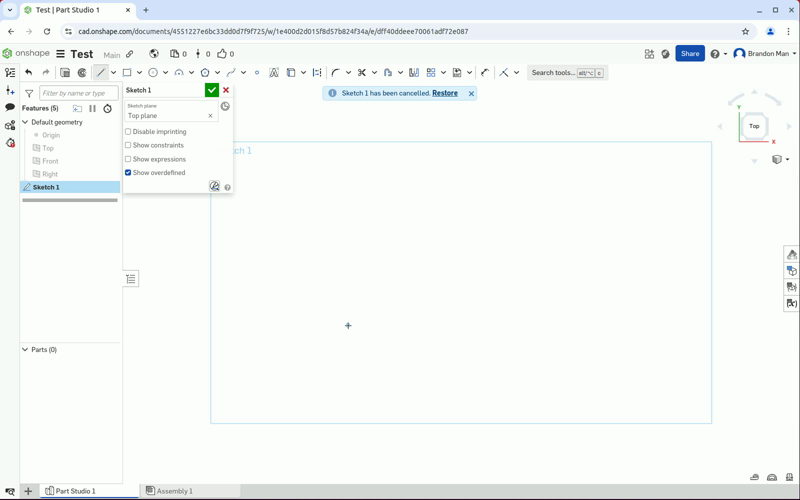
key_down(shift)
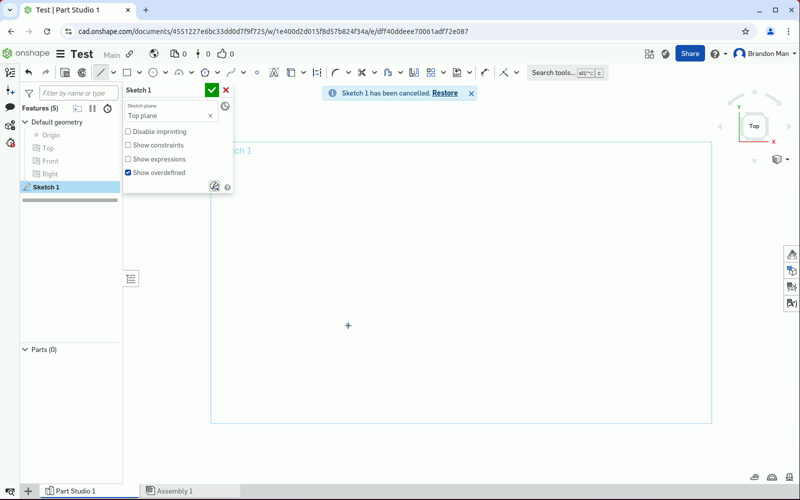
mouse_move(572, 325)
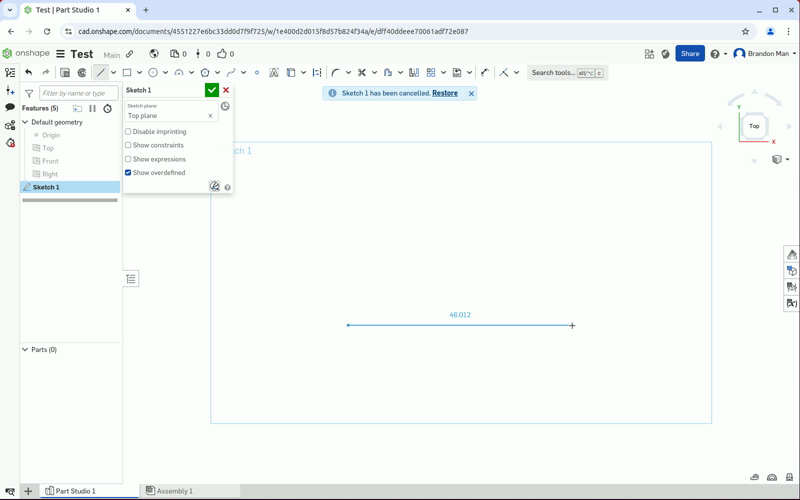
click(572, 325)
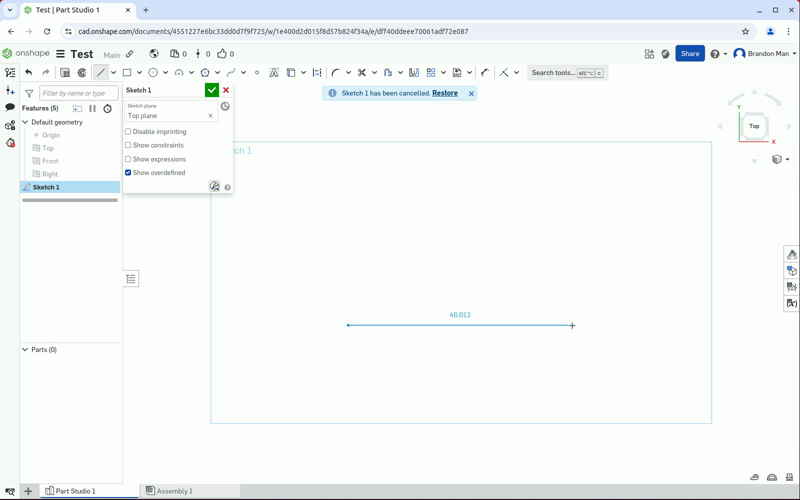
key_up(shift)
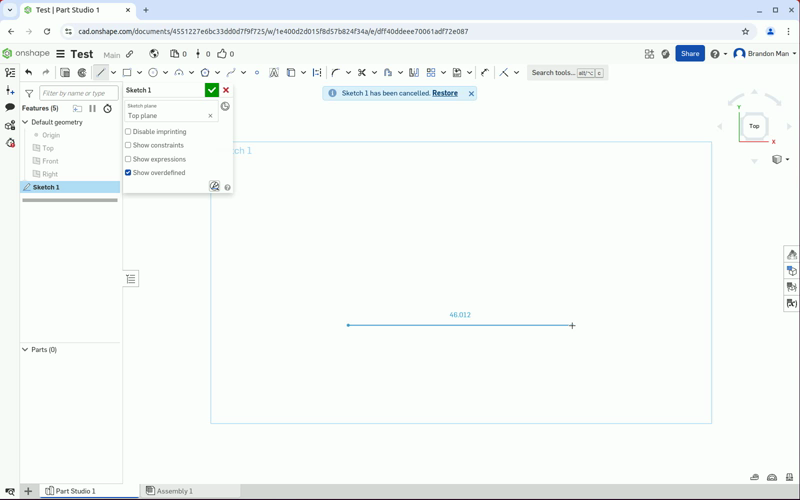
key_down(shift)
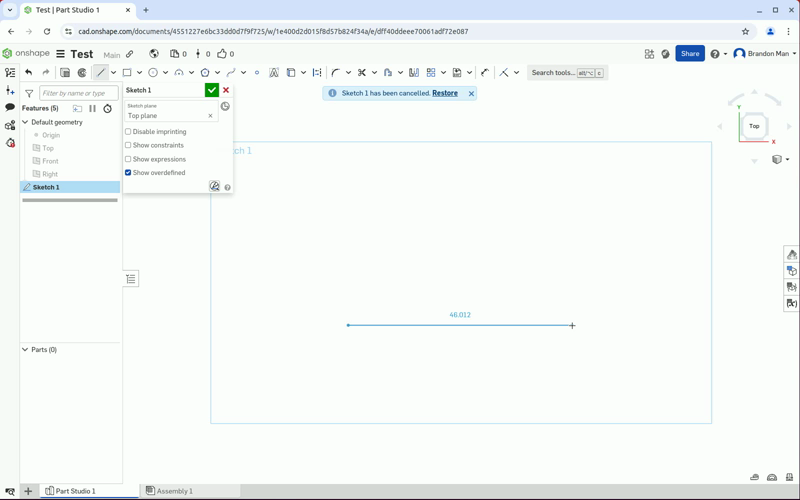
mouse_move(572, 240)
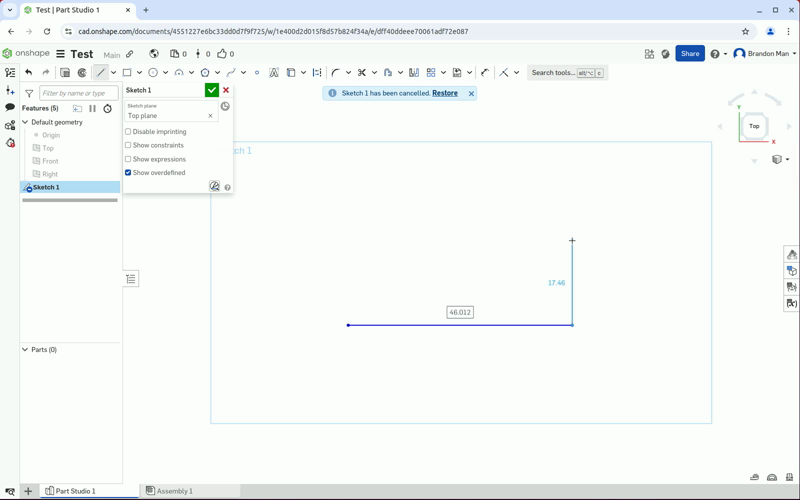
click(572, 240)
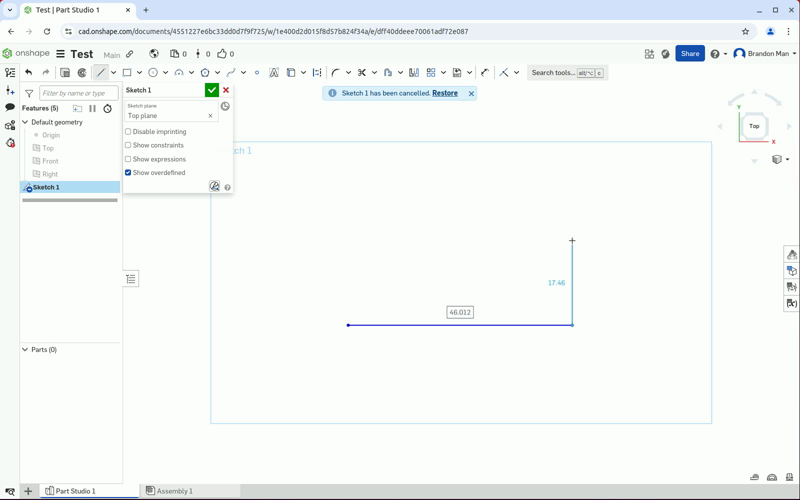
key_up(shift)
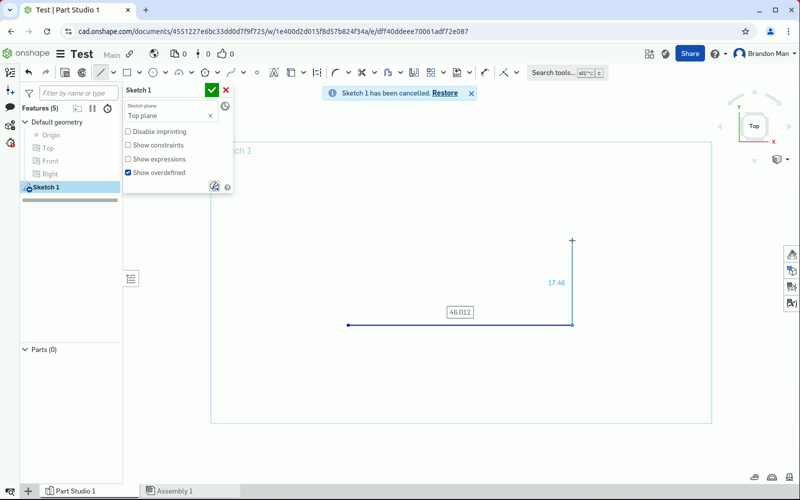
key_down(shift)
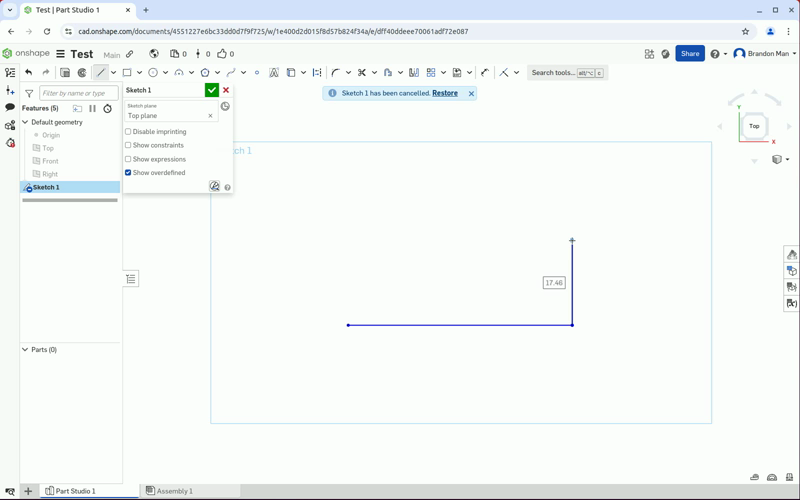
mouse_move(348, 240)
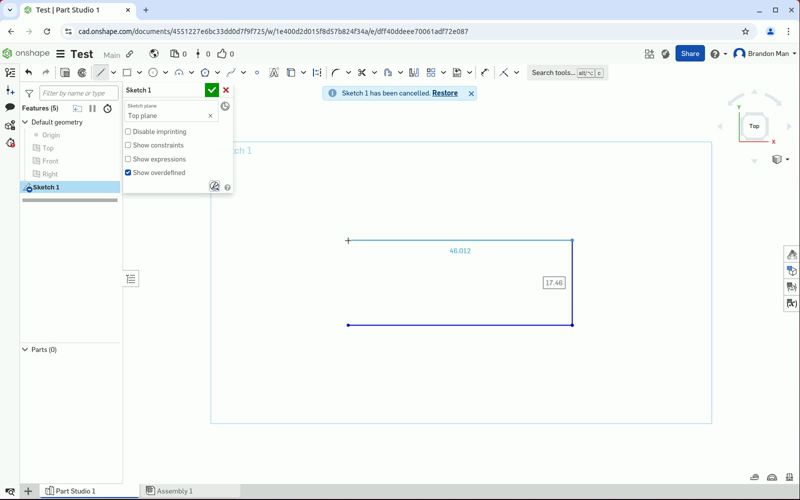
click(348, 240)
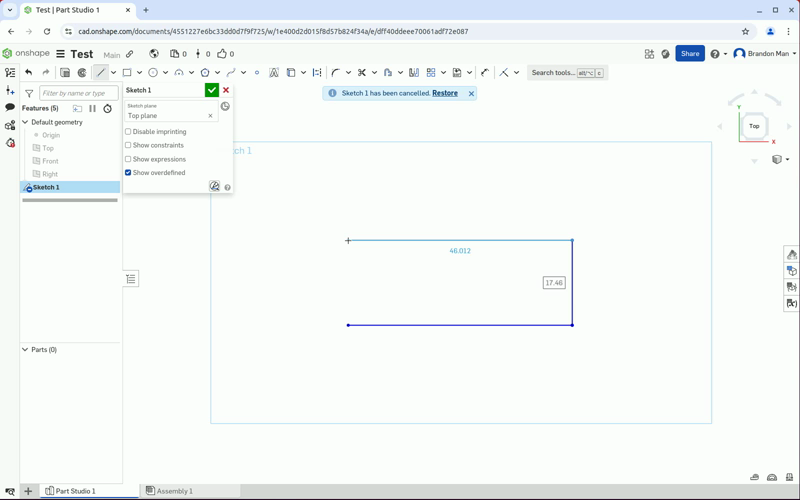
key_up(shift)
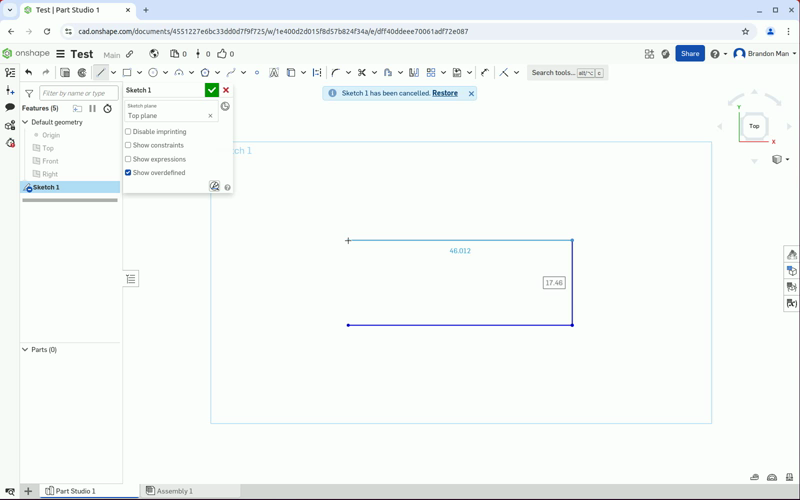
key_down(shift)
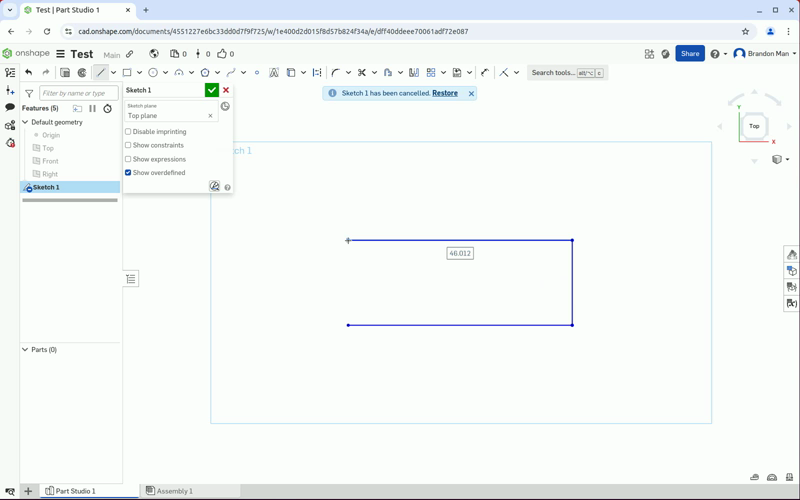
mouse_move(348, 325)
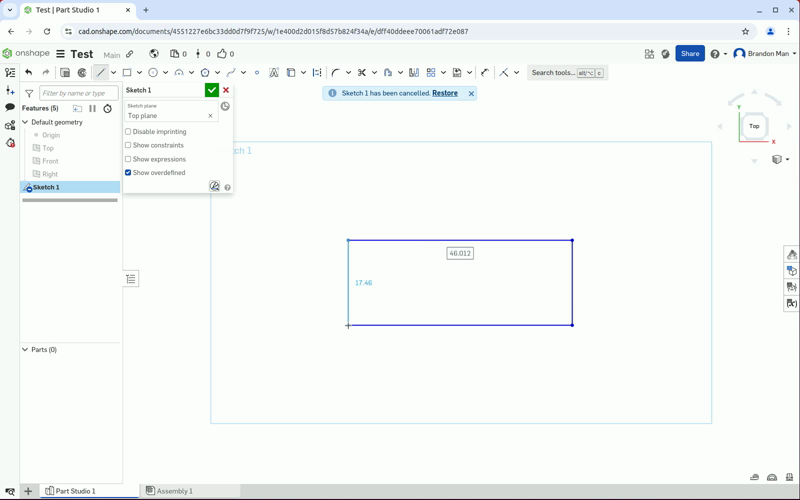
key_up(shift)
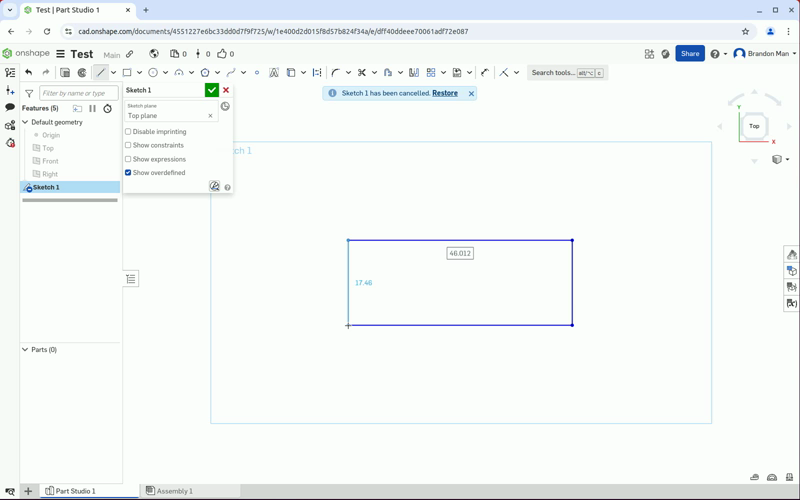
click(348, 325)
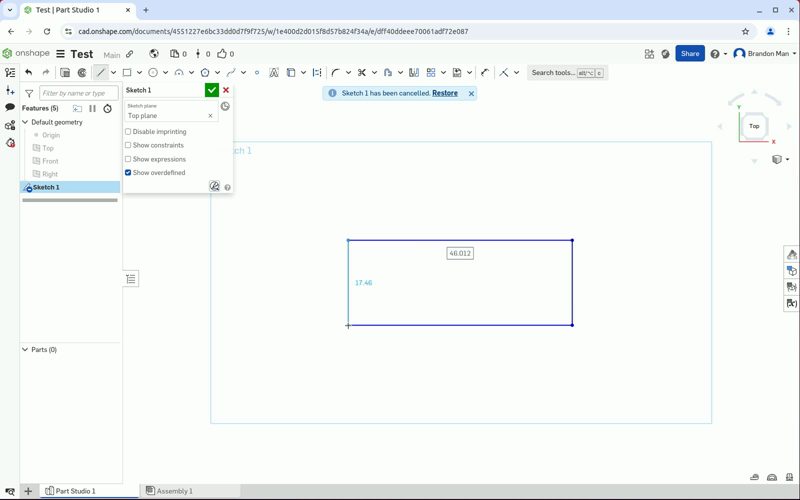
key(esc)
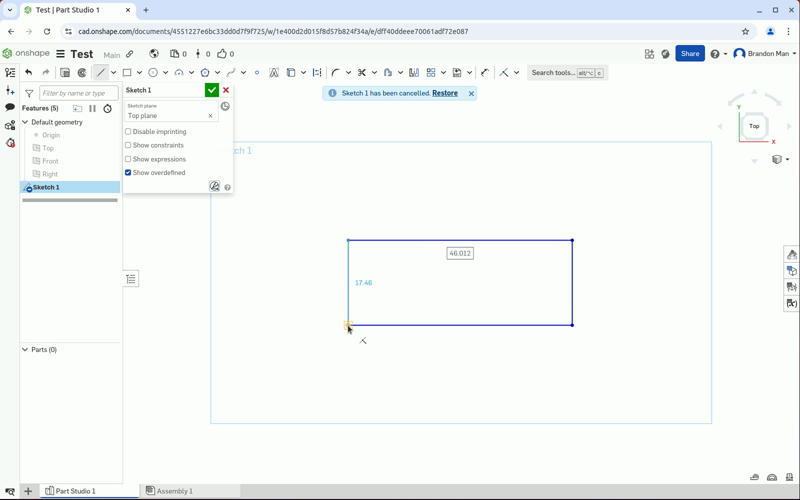
mouse_move(439, 311)
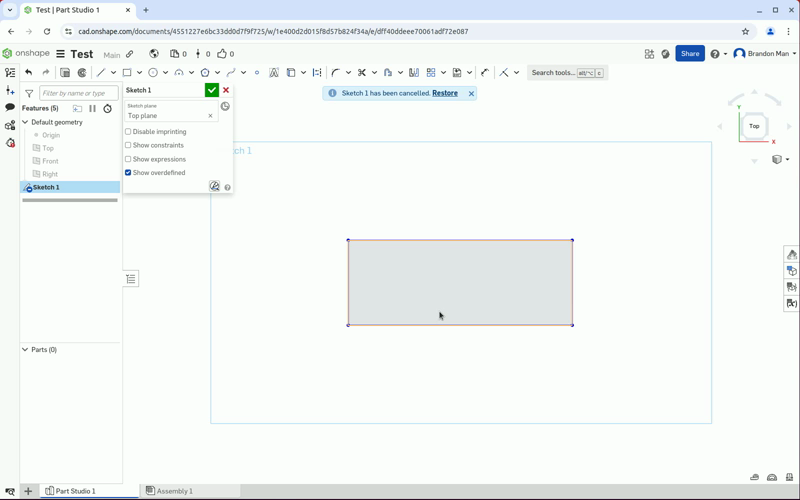
click(439, 311)
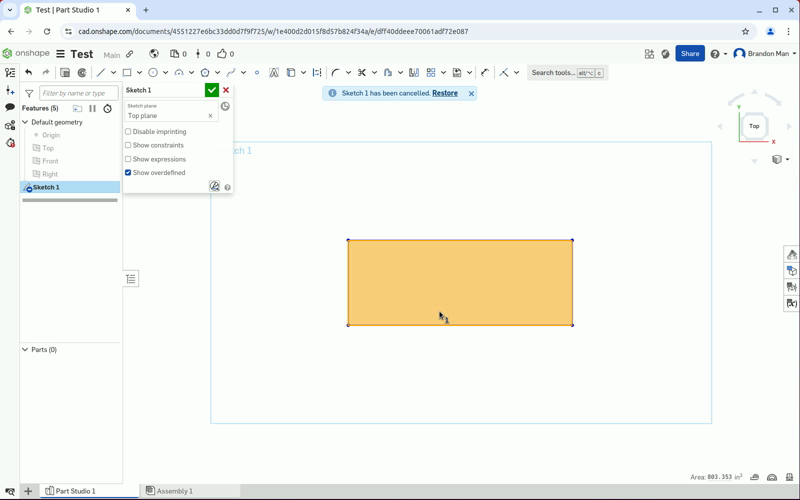
mouse_move(73, 352)
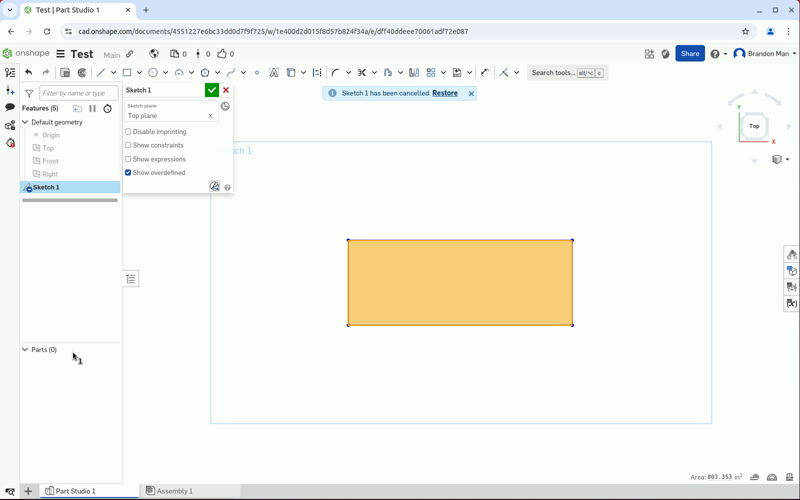
key(shift+y)
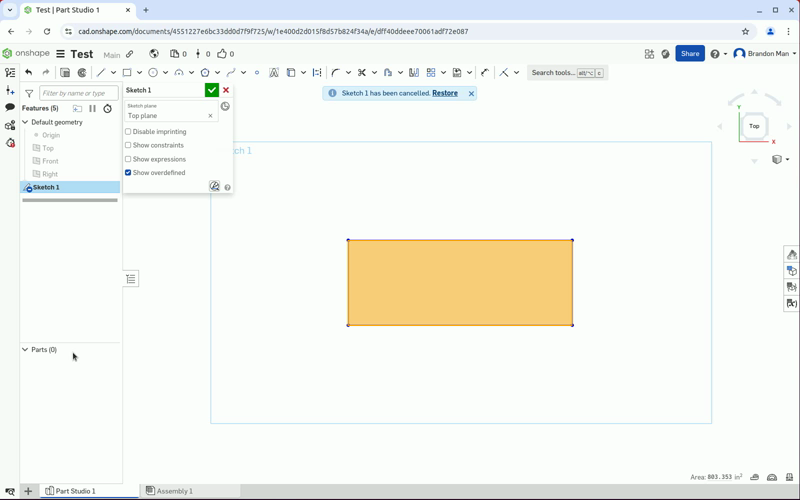
key(shift+e)
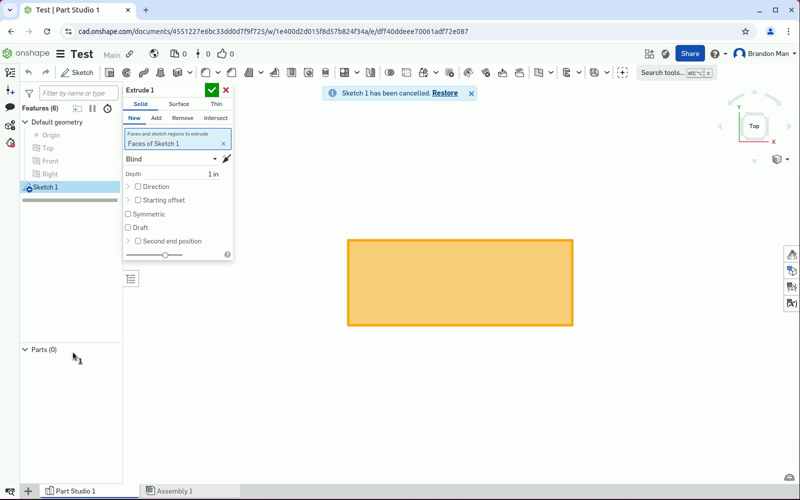
mouse_move(143, 106)
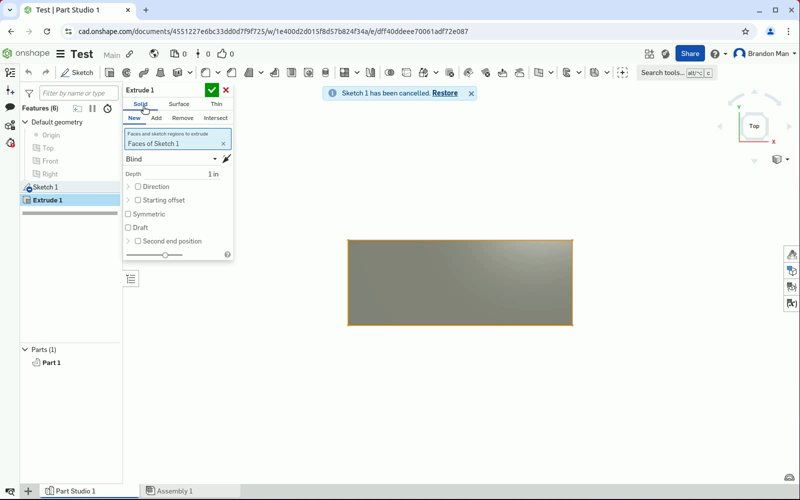
click(143, 106)
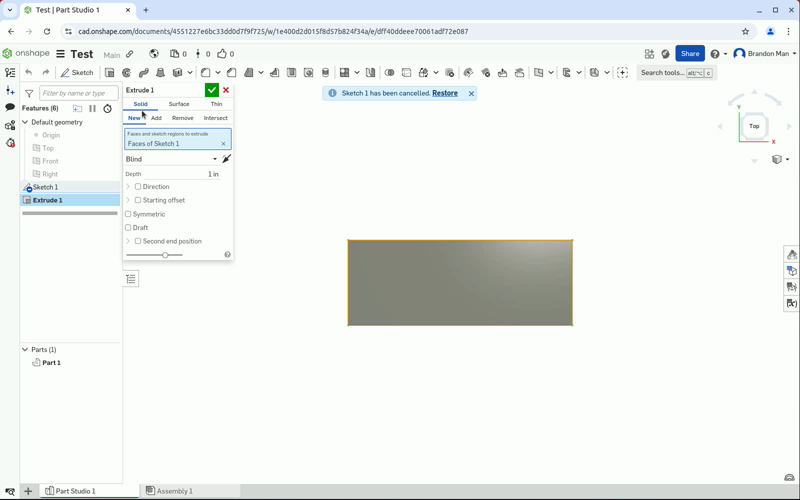
mouse_move(137, 120)
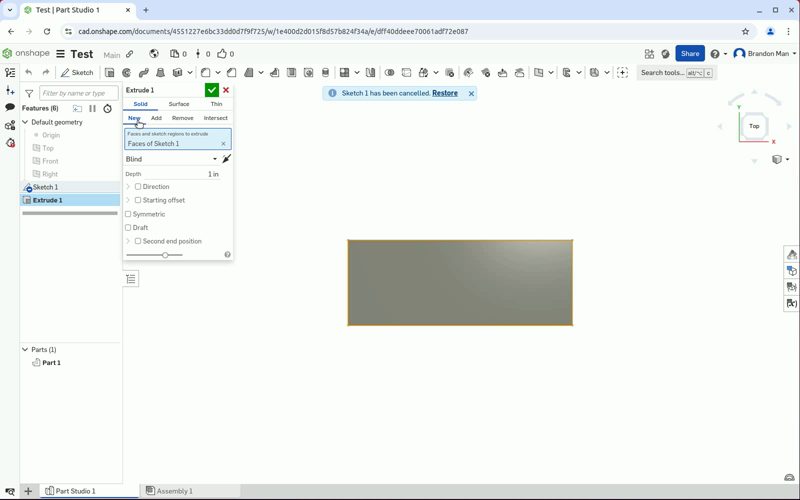
click(137, 120)
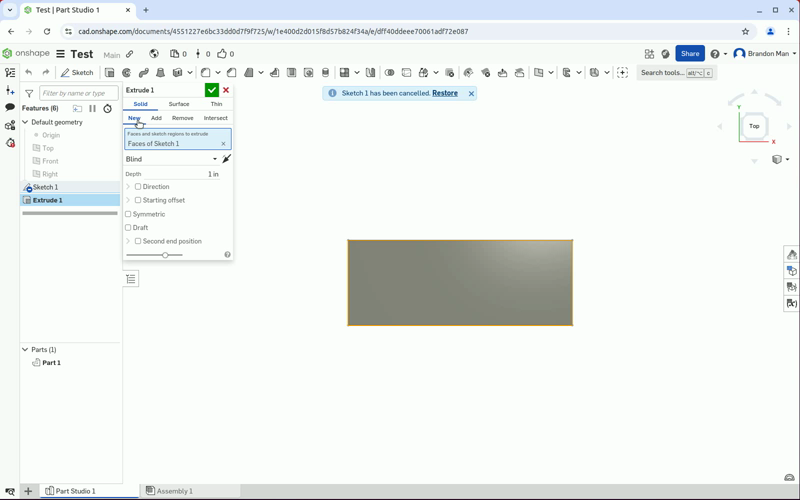
key(tab, 4)
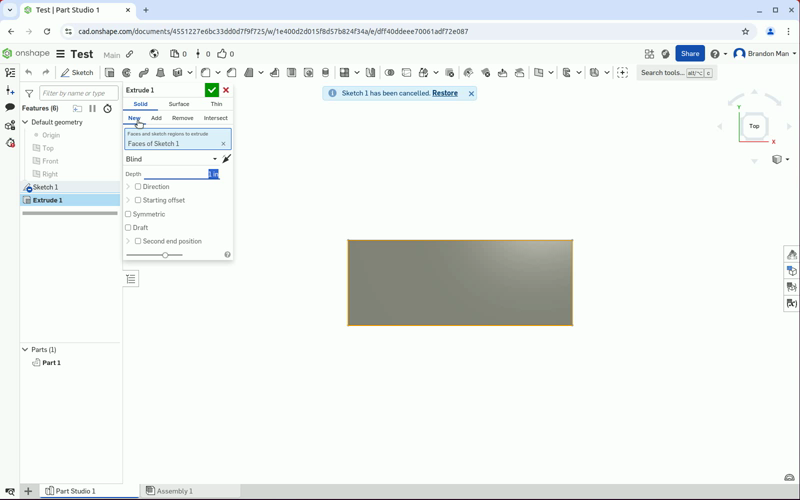
text(4.092)
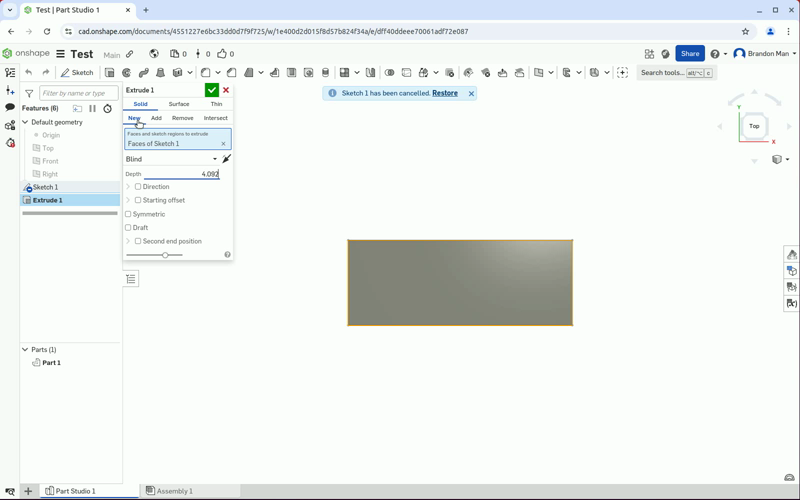
key(enter)
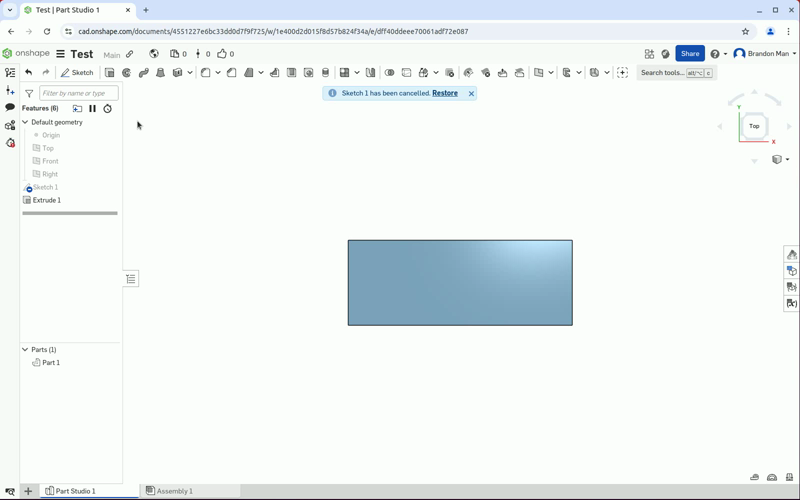
key(shift+h)
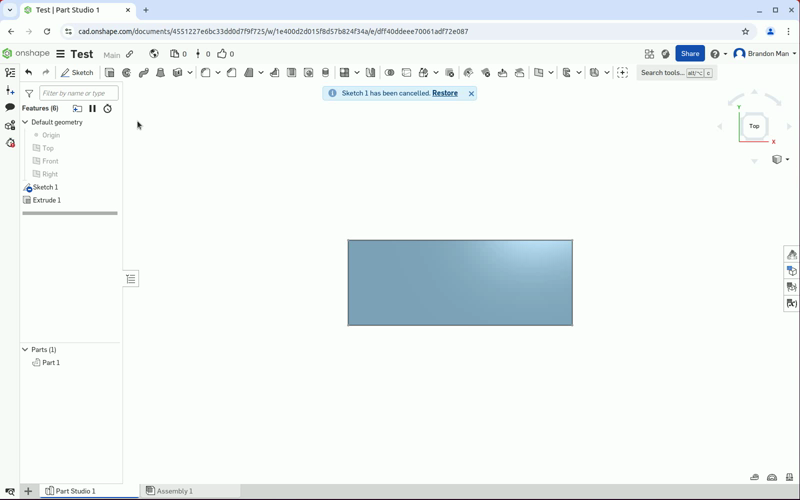
key(shift+h)
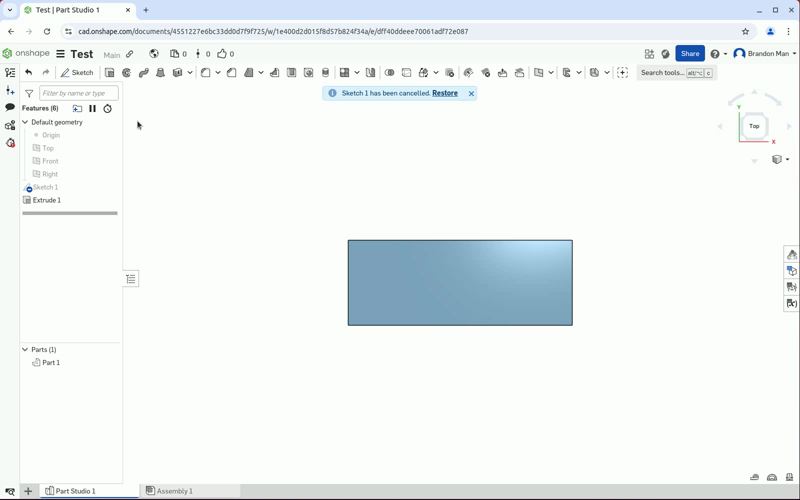
mouse_move(73, 189)
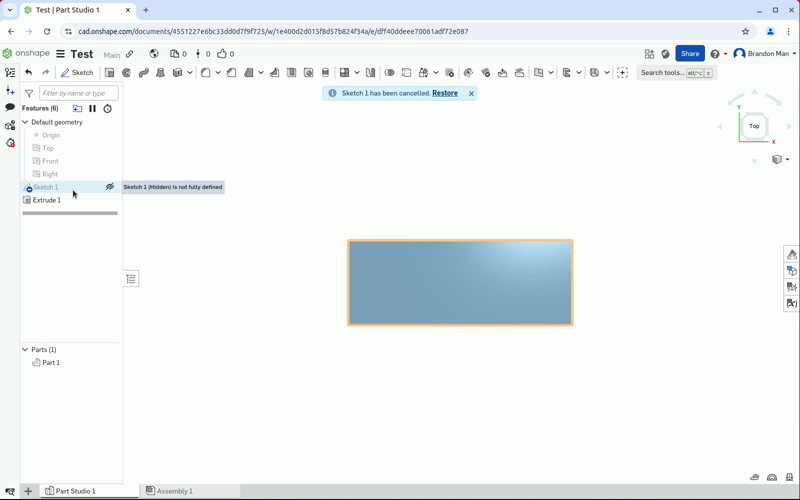
click(73, 189)
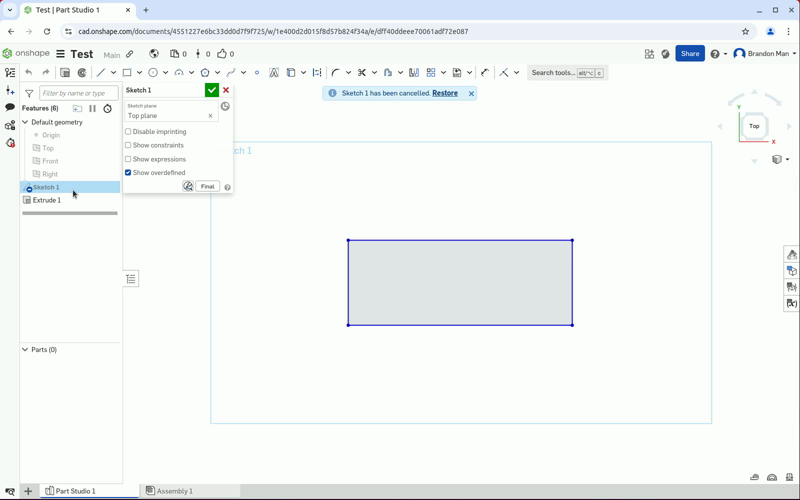
mouse_move(229, 92)
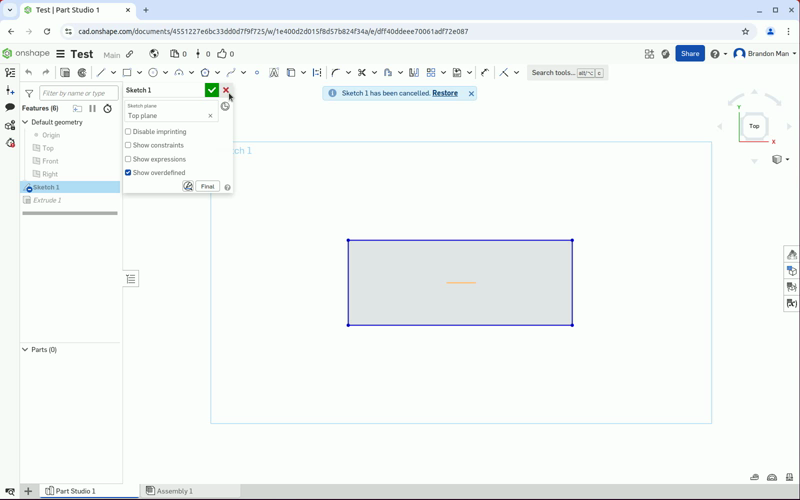
click(229, 92)
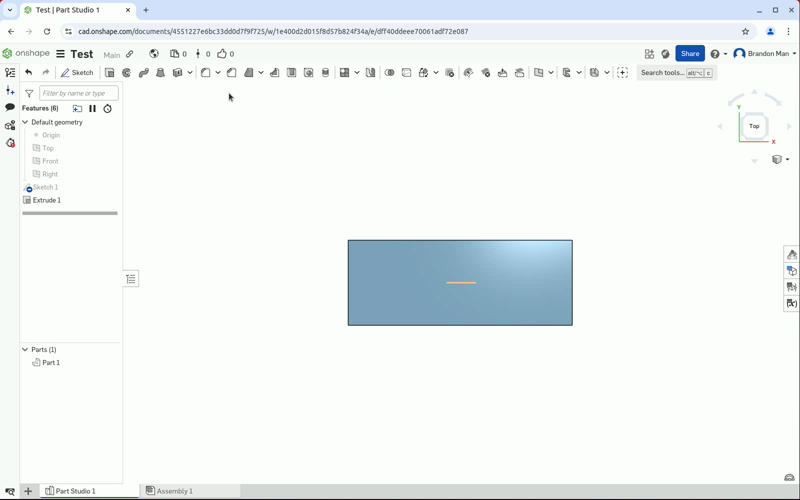
mouse_move(541, 75)
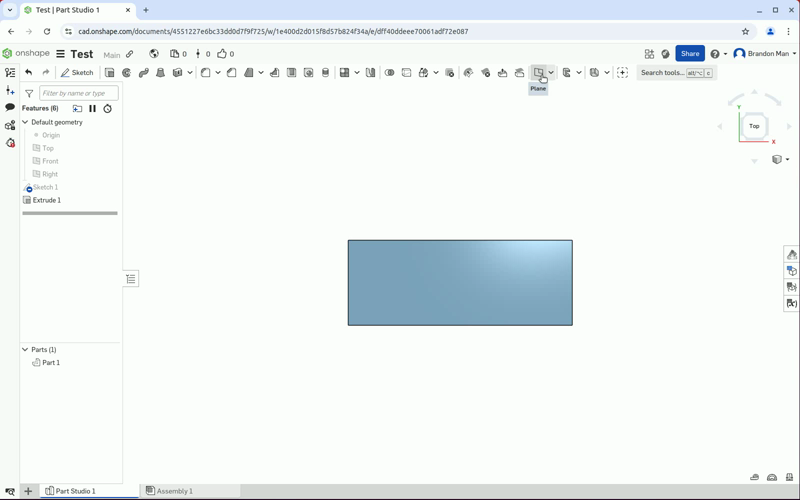
click(541, 75)
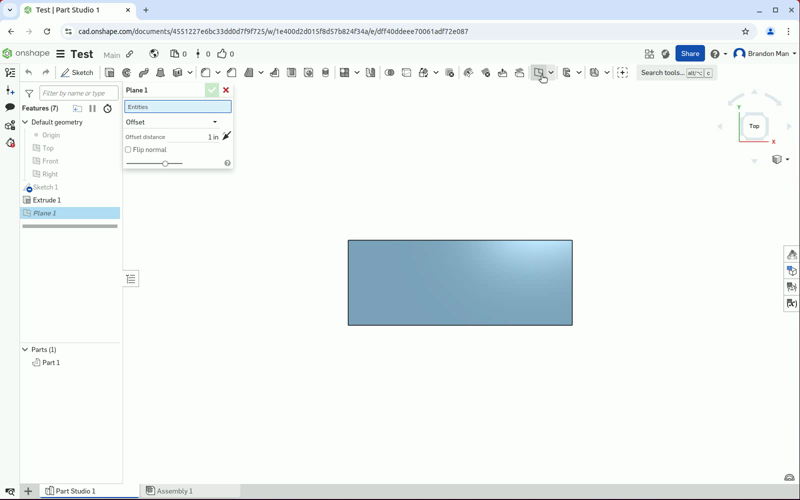
mouse_move(73, 150)
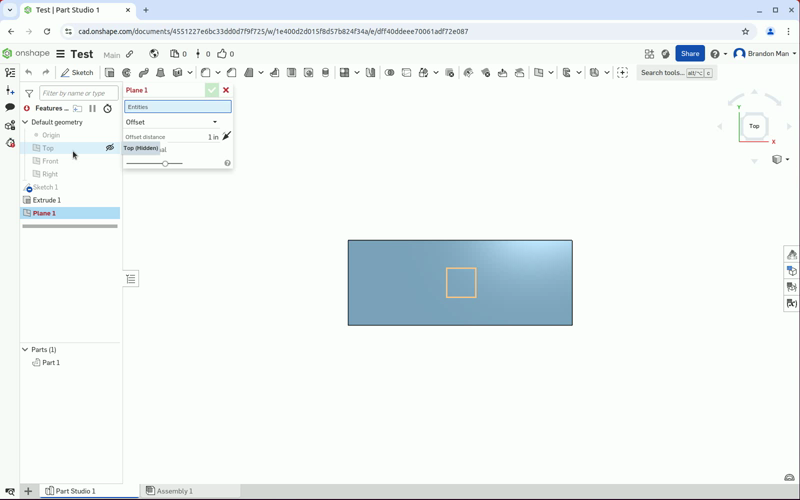
click(73, 150)
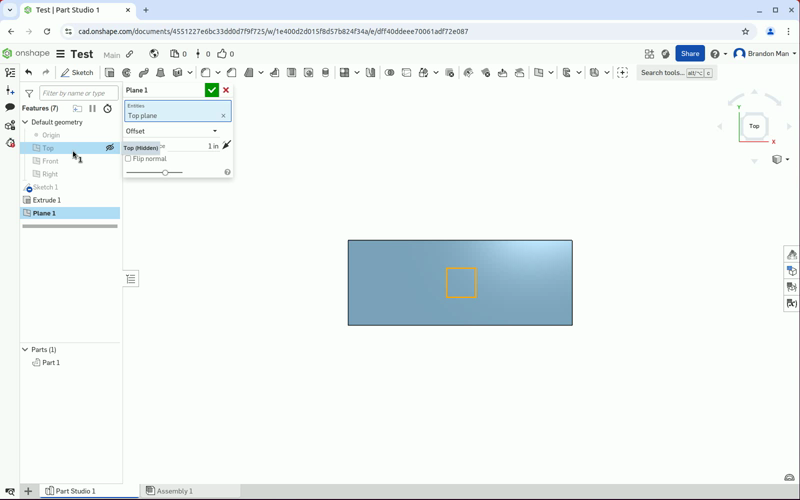
key(tab, 2)
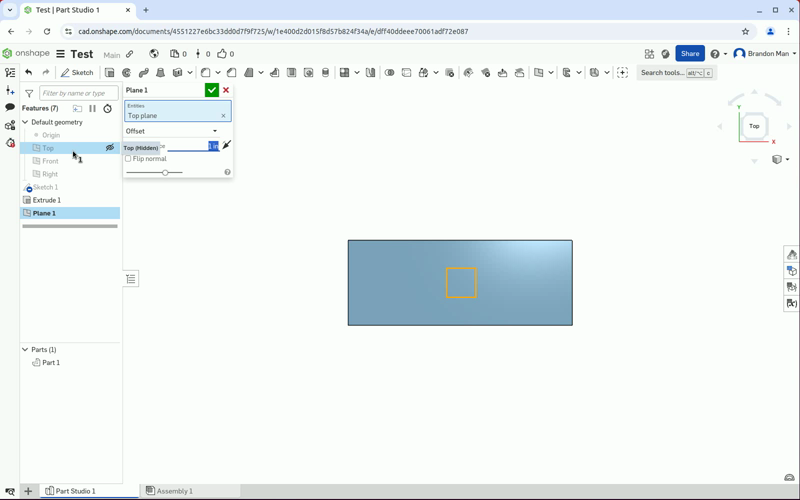
text(4.098)
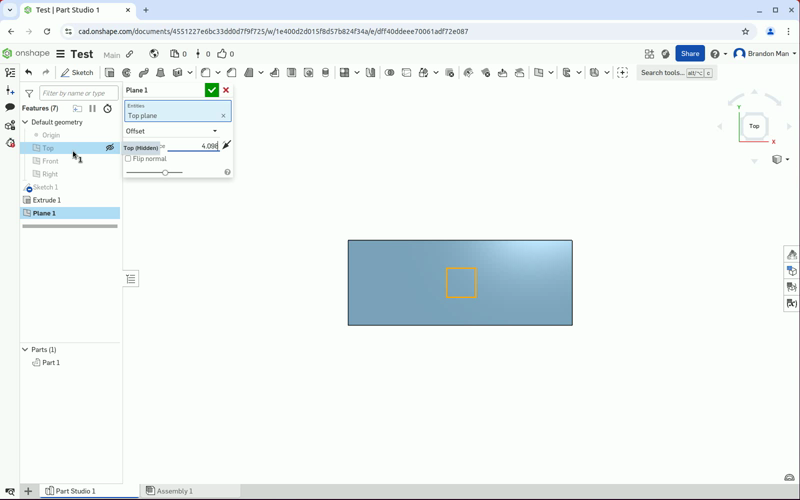
key(enter, 2)
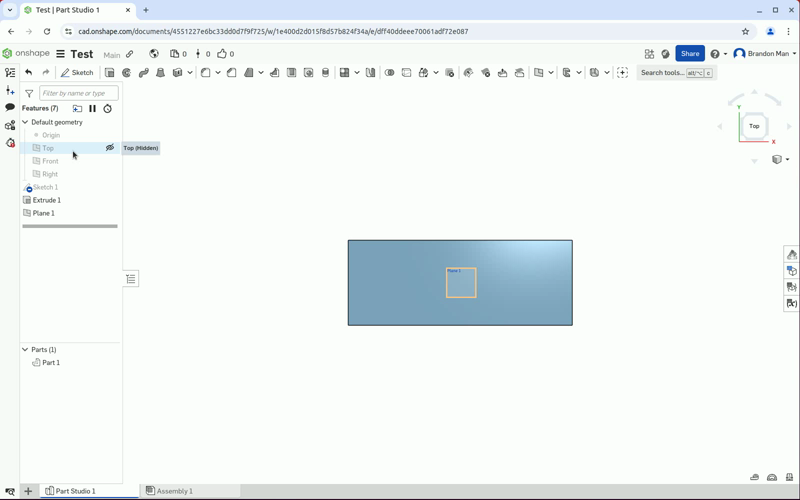
key(shift+s)
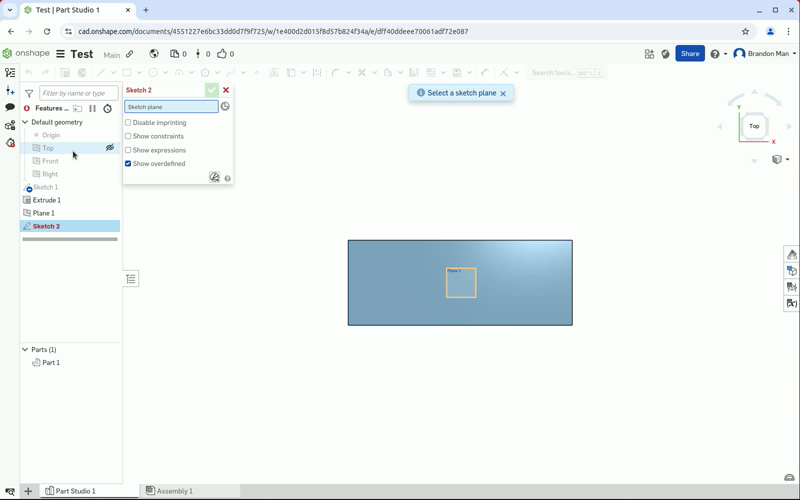
mouse_move(73, 215)
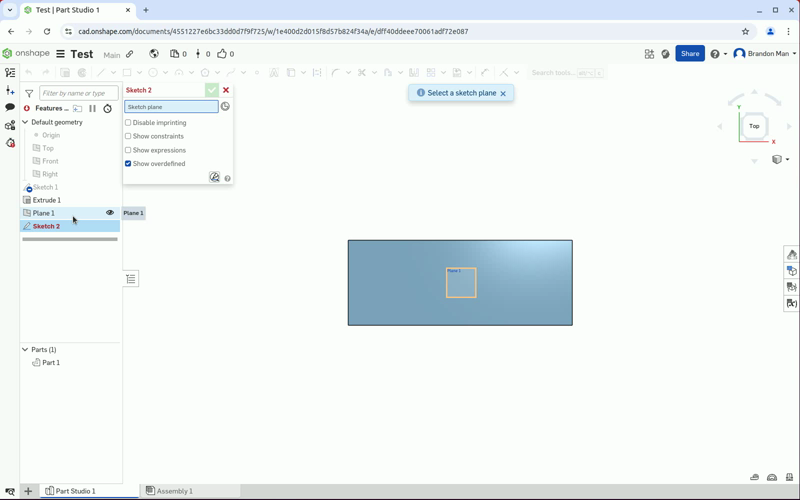
click(73, 215)
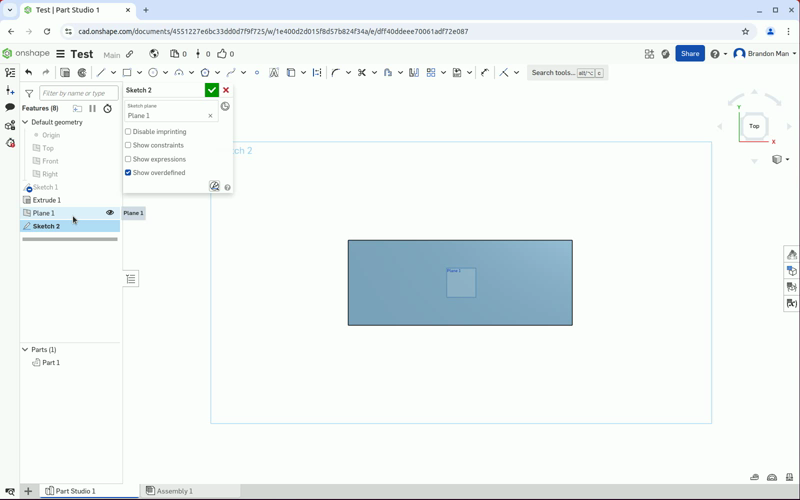
mouse_move(73, 352)
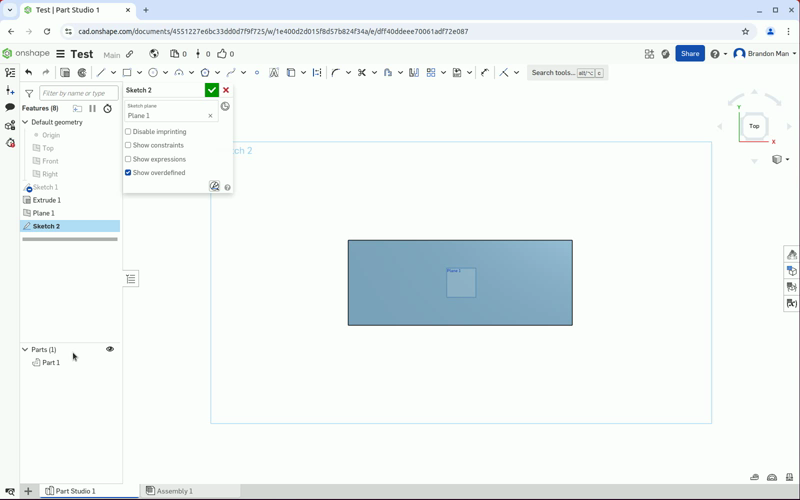
key(y)
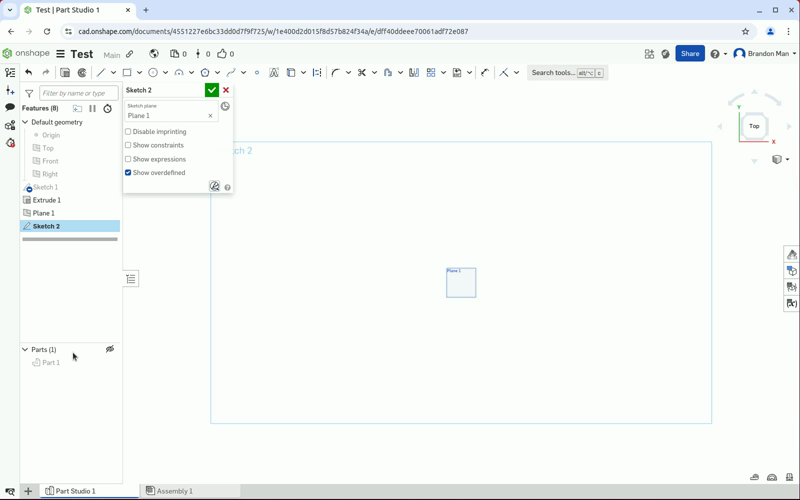
key(l)
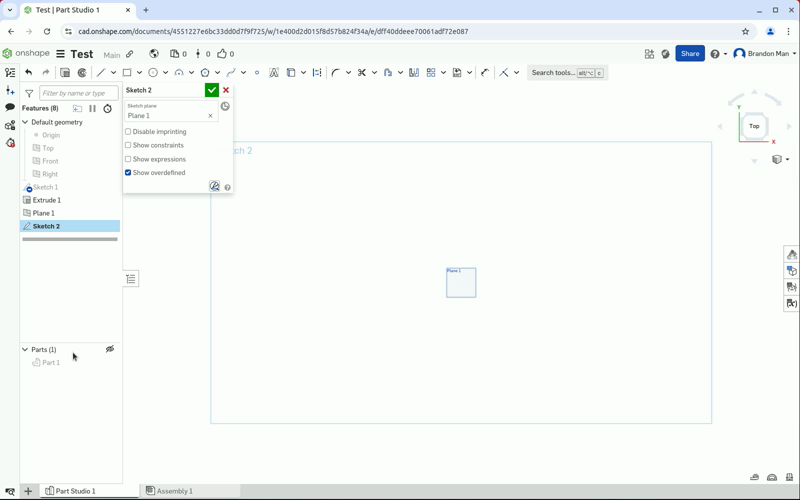
key_down(shift)
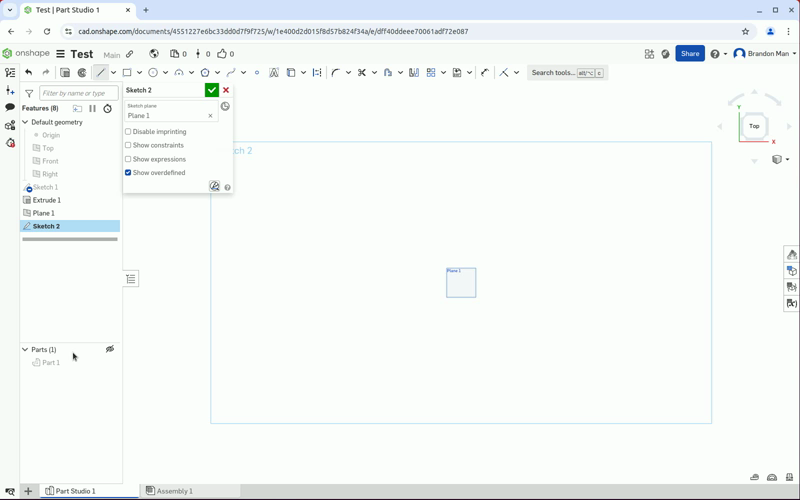
mouse_move(388, 285)
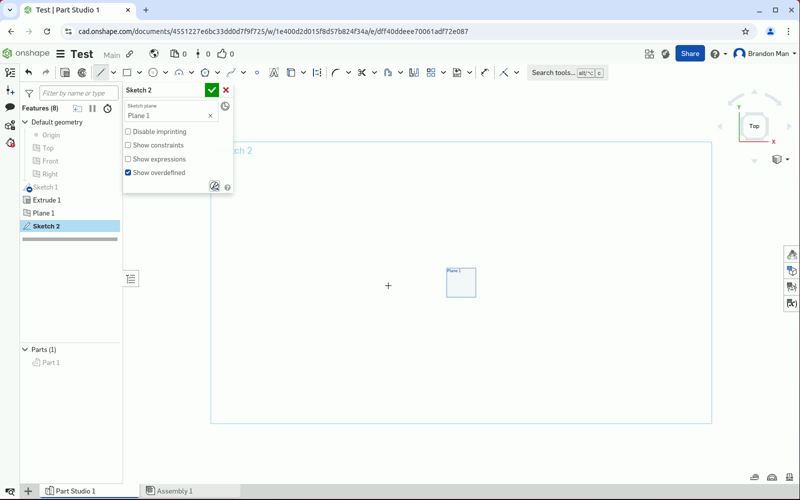
click(388, 285)
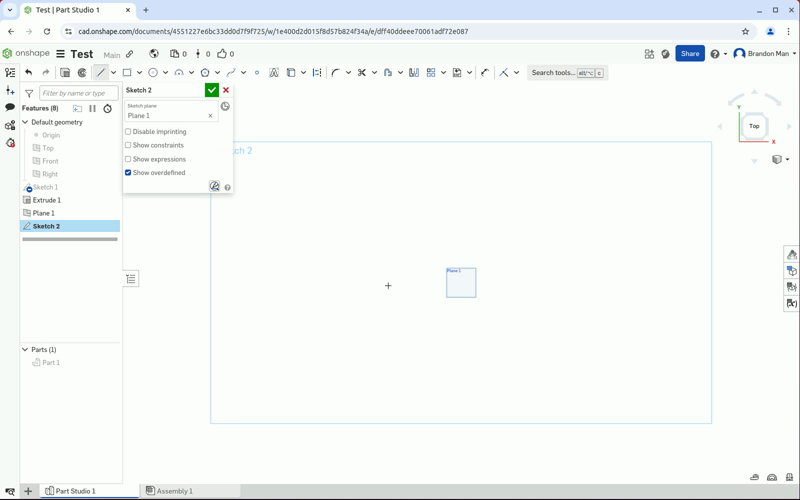
key_up(shift)
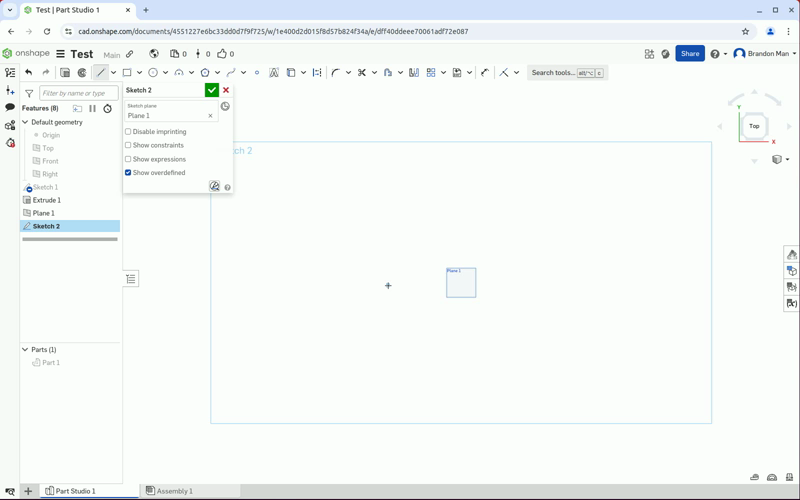
key_down(shift)
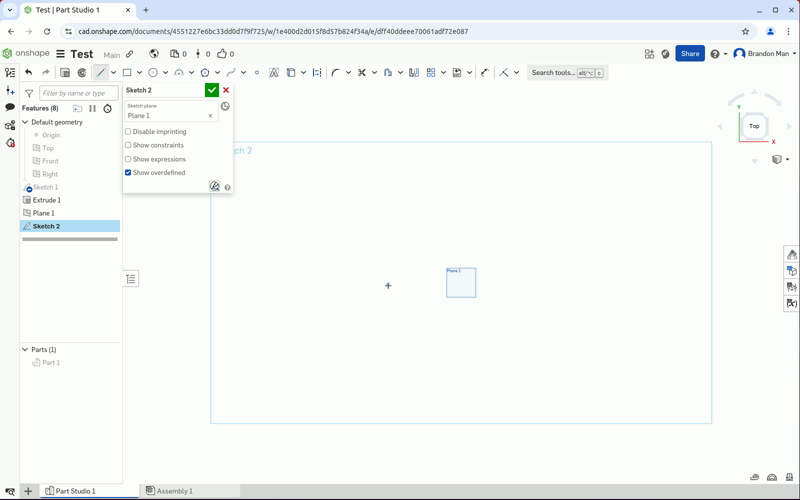
mouse_move(534, 285)
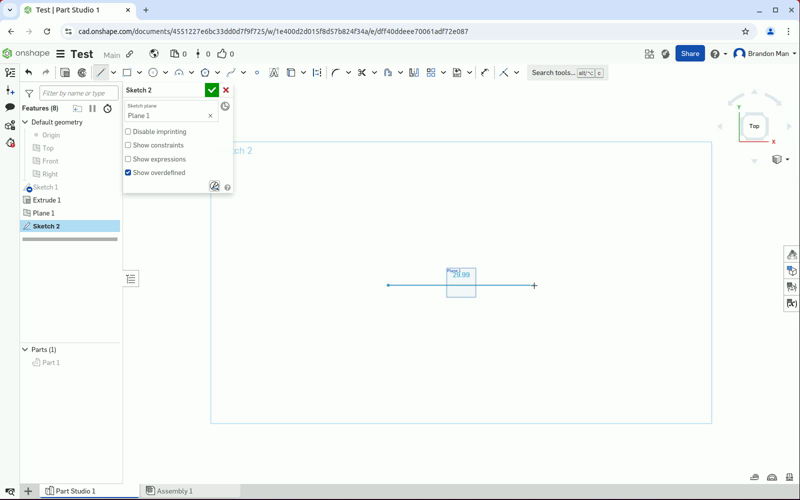
click(534, 285)
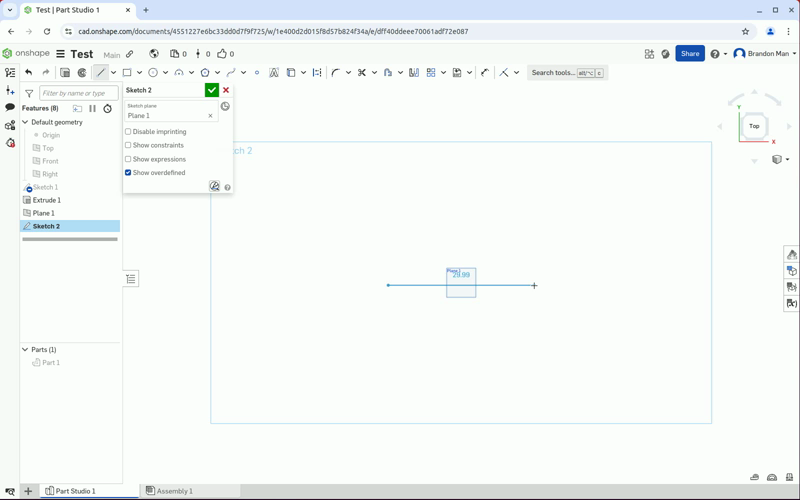
key_up(shift)
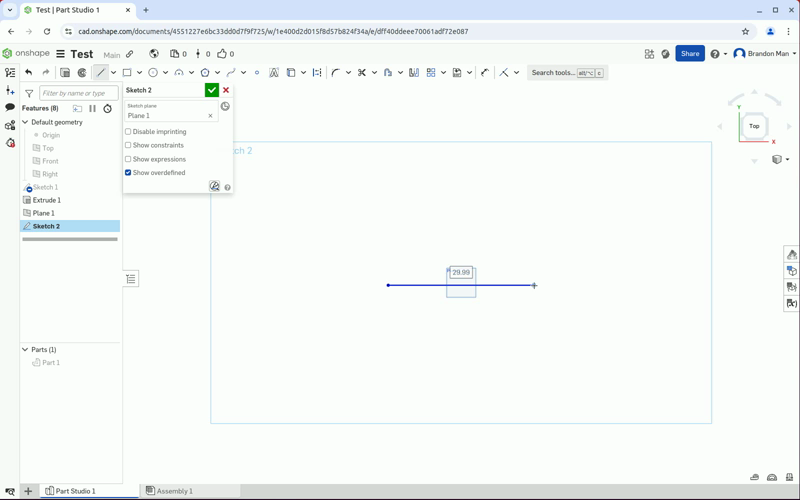
key_down(shift)
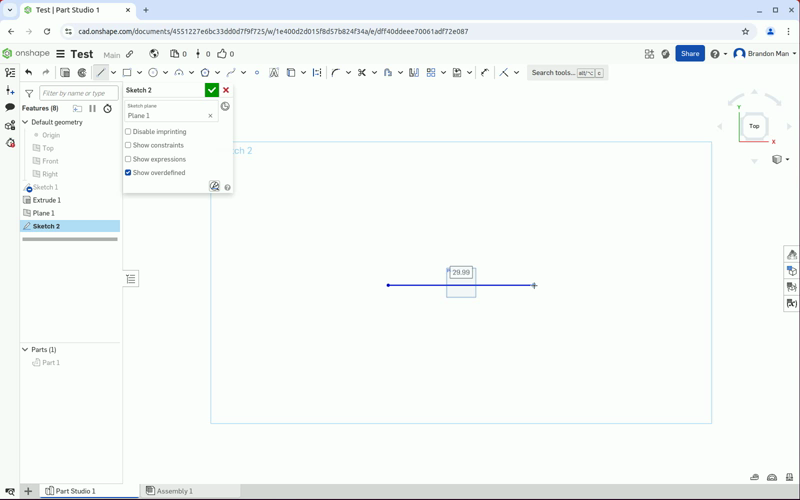
mouse_move(564, 285)
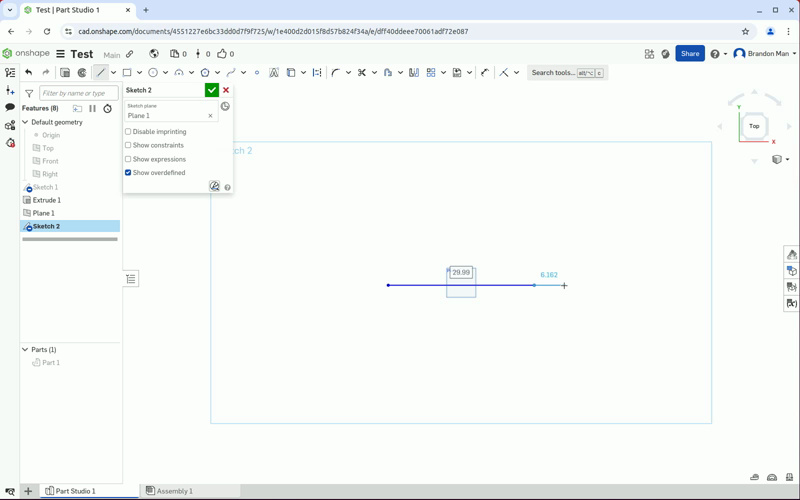
mouse_move(534, 240)
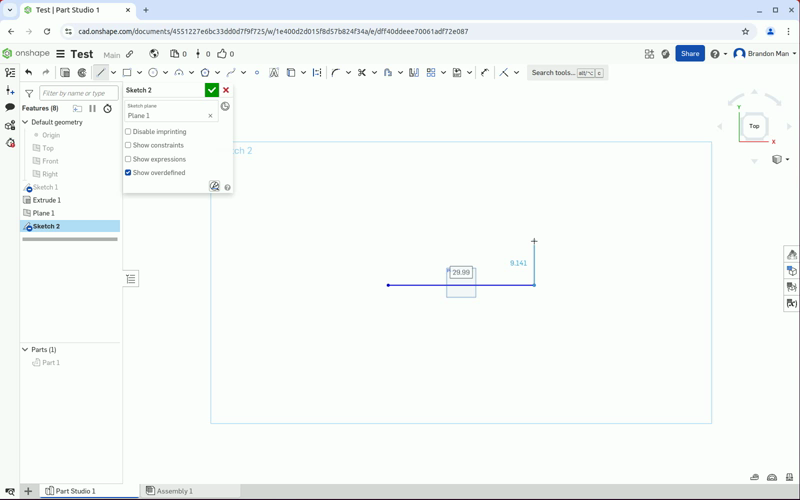
click(534, 240)
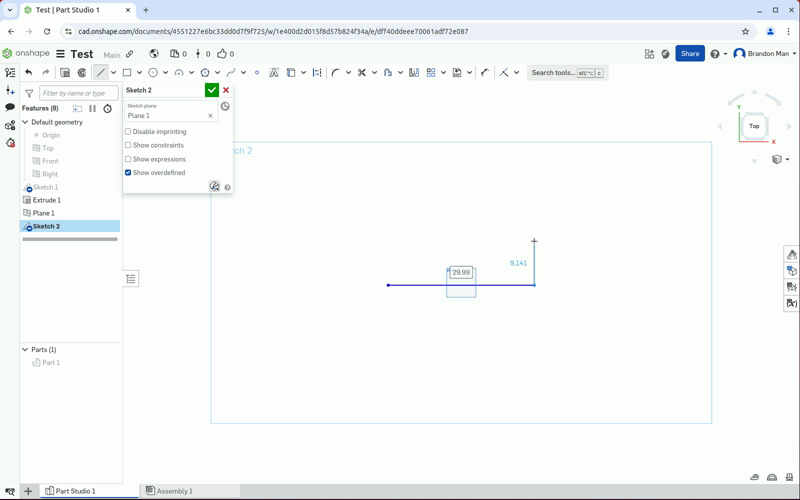
key_up(shift)
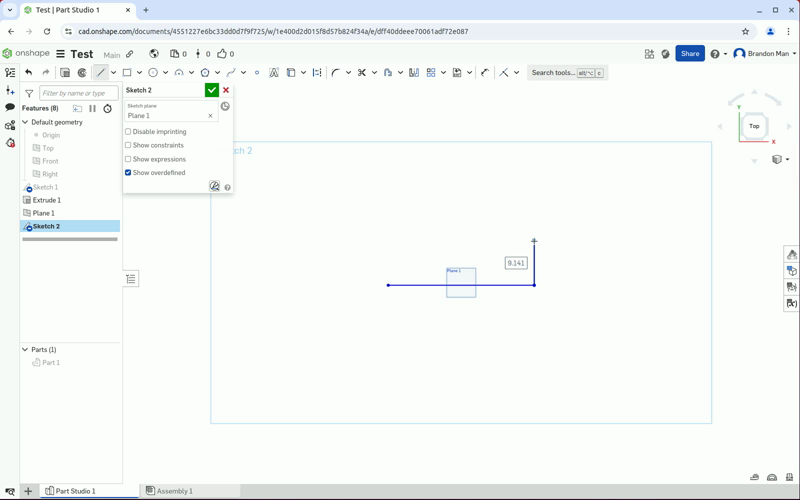
key_down(shift)
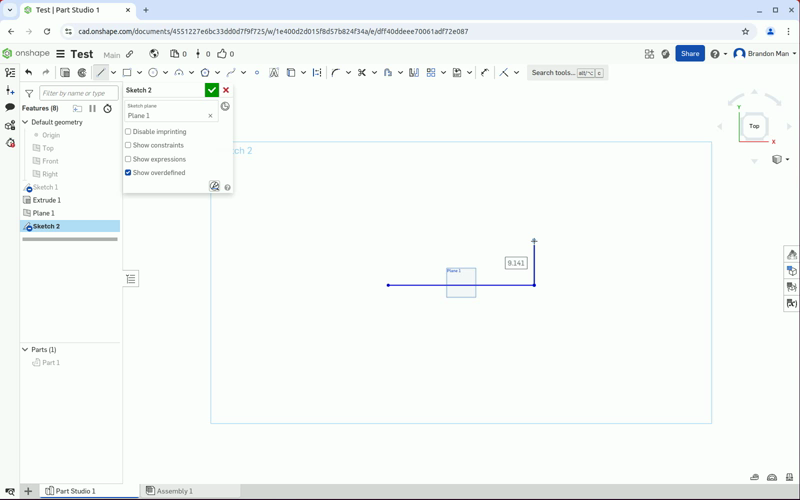
mouse_move(388, 240)
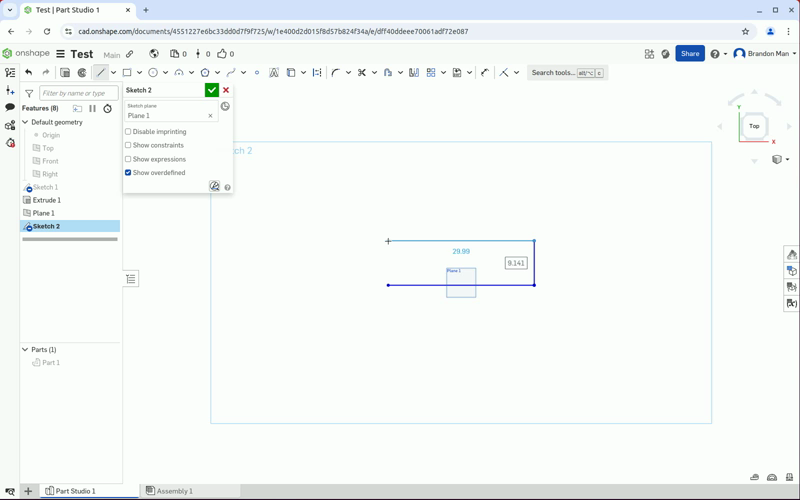
click(388, 240)
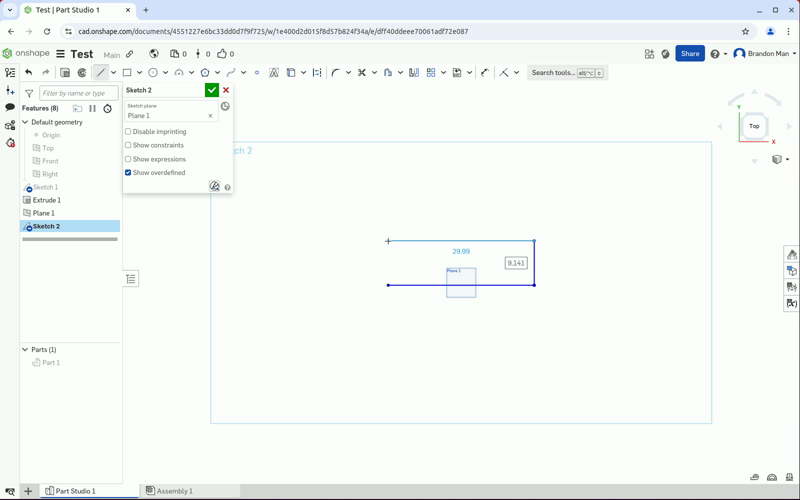
key_up(shift)
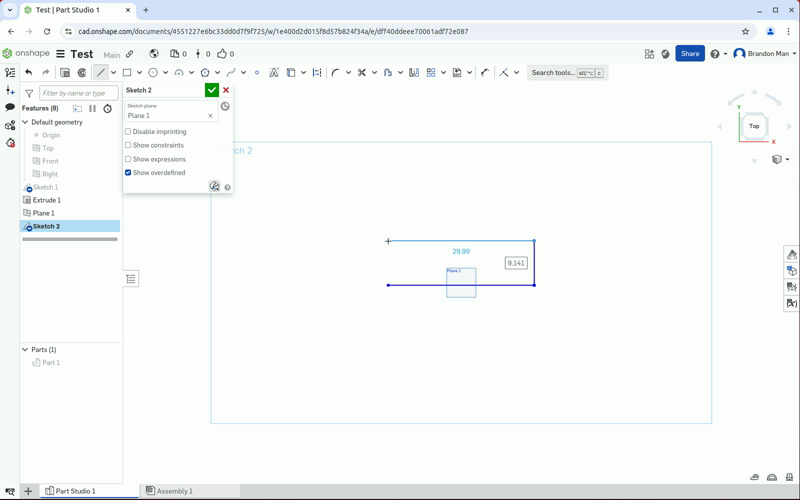
mouse_move(418, 240)
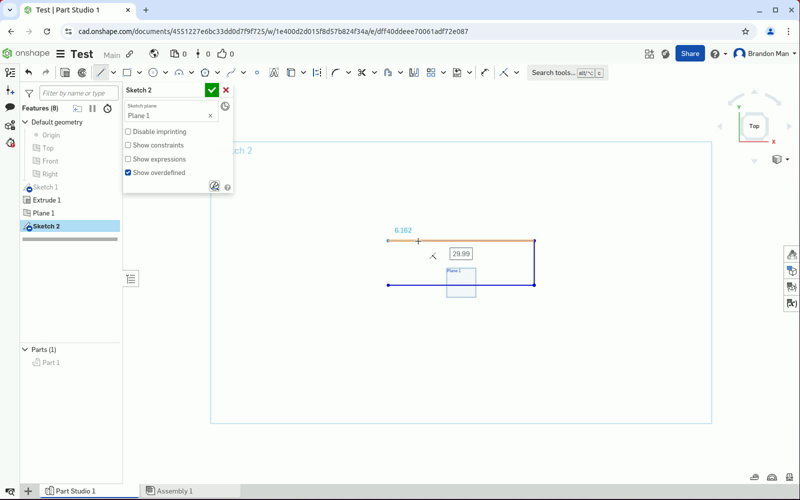
key_down(shift)
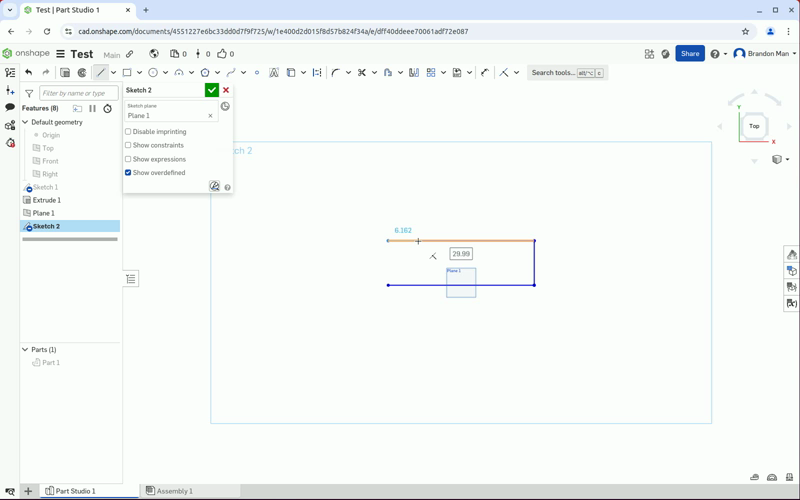
mouse_move(388, 285)
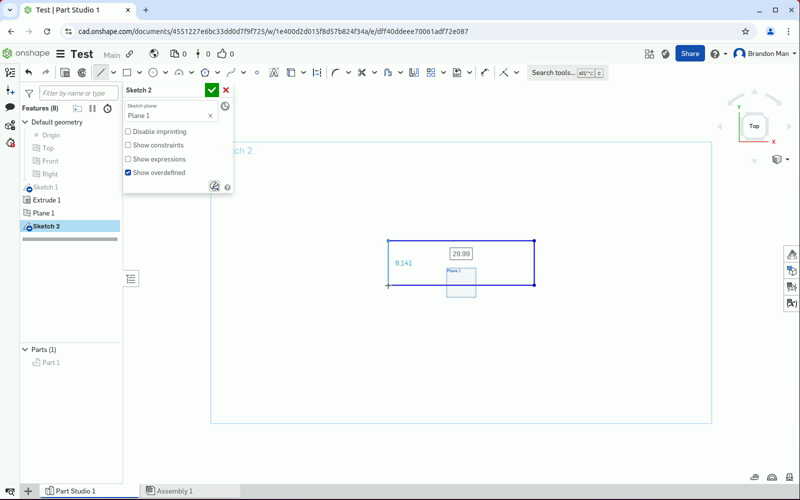
key_up(shift)
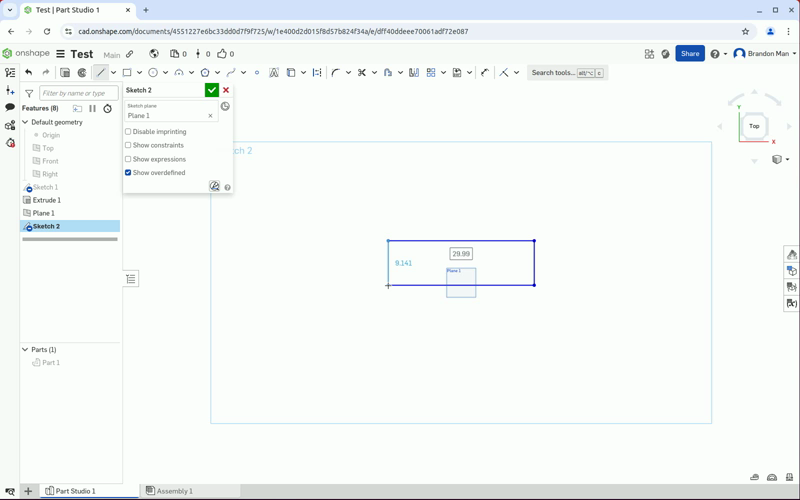
click(388, 285)
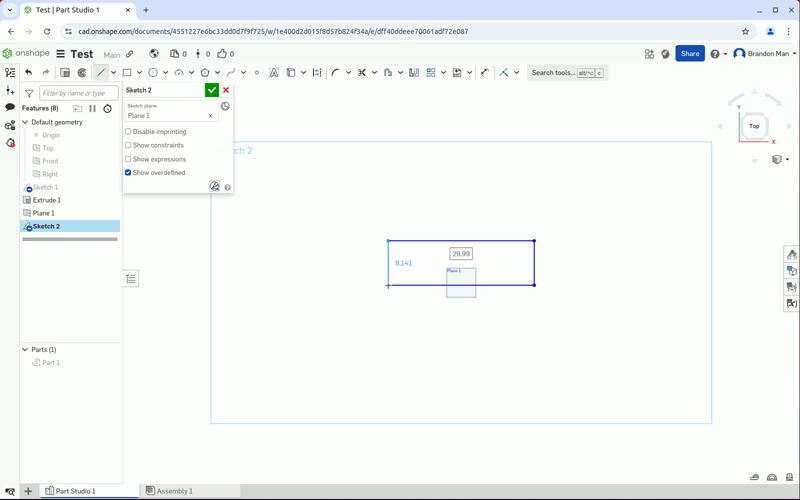
key(esc)
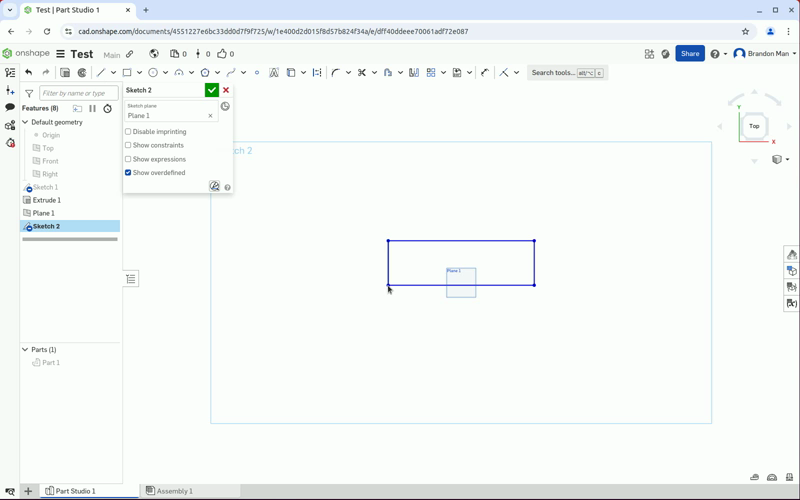
mouse_move(482, 268)
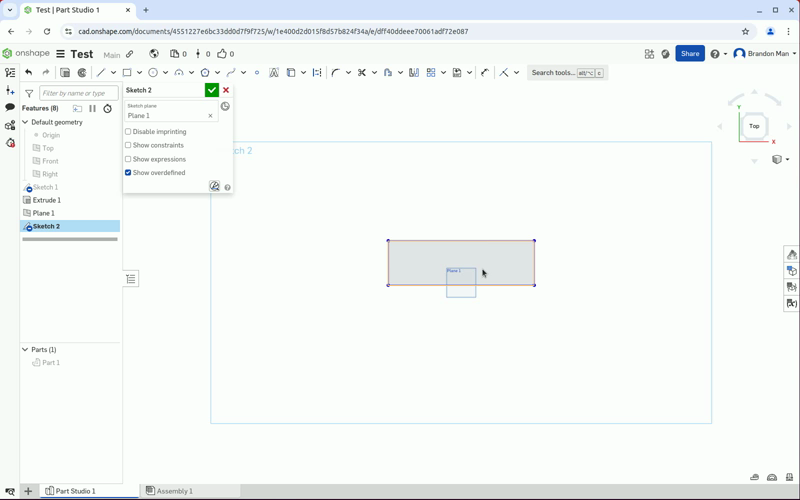
click(482, 268)
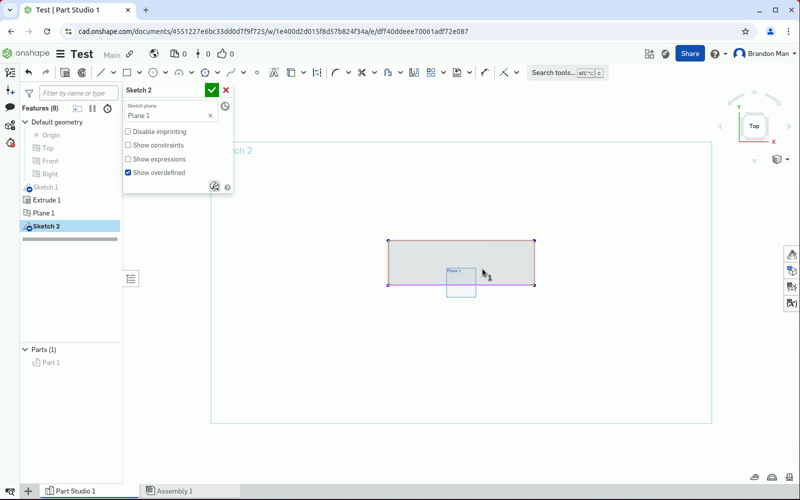
mouse_move(73, 352)
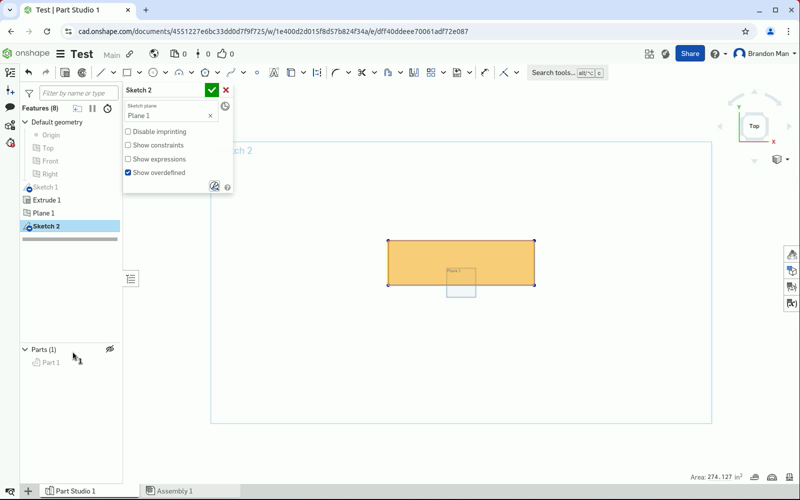
key(shift+y)
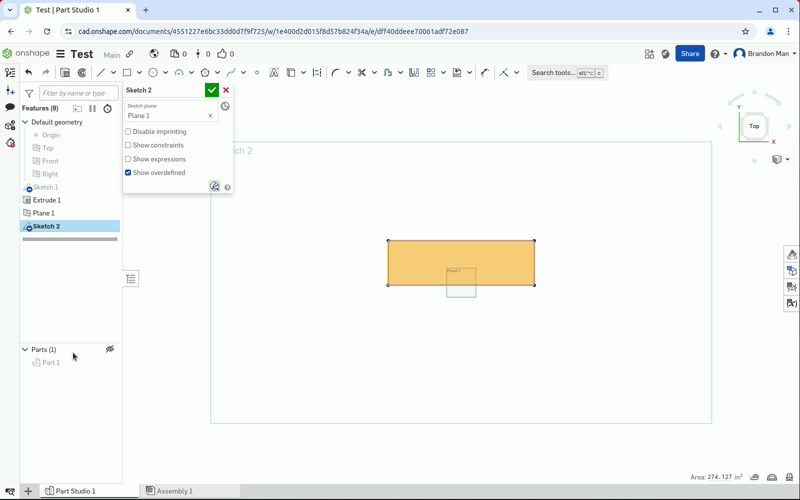
key(shift+e)
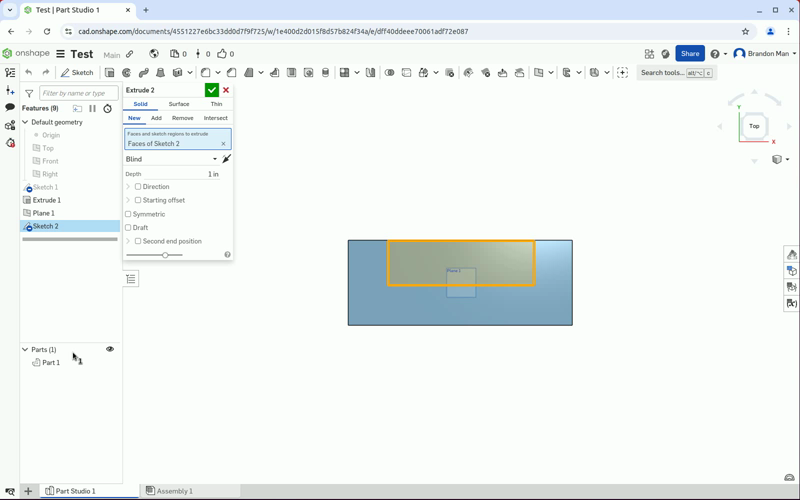
mouse_move(143, 106)
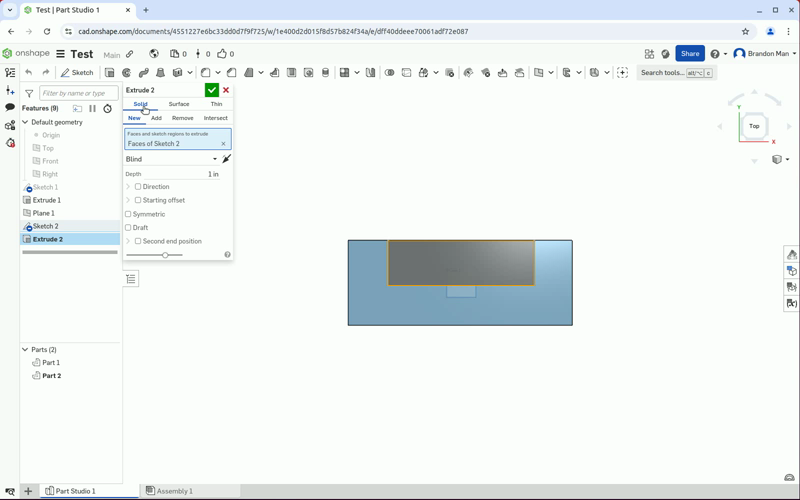
click(143, 106)
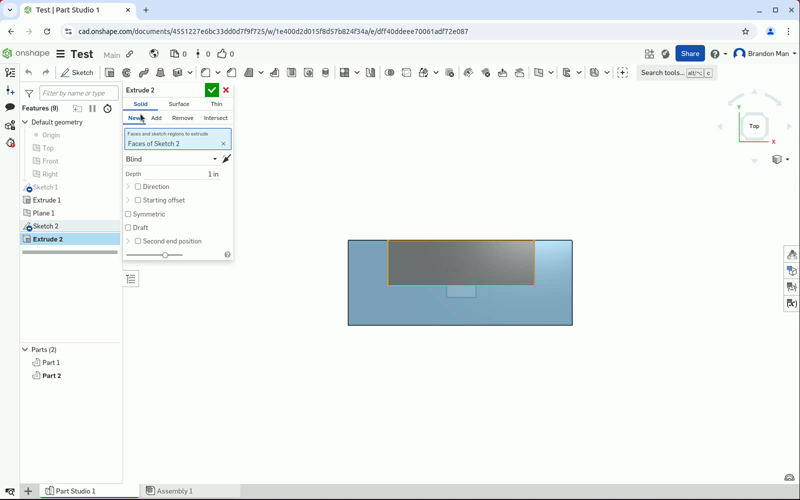
mouse_move(137, 120)
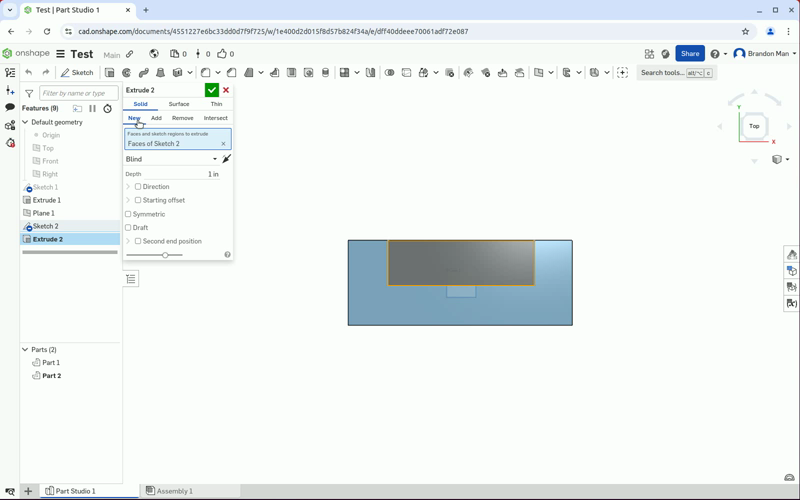
click(137, 120)
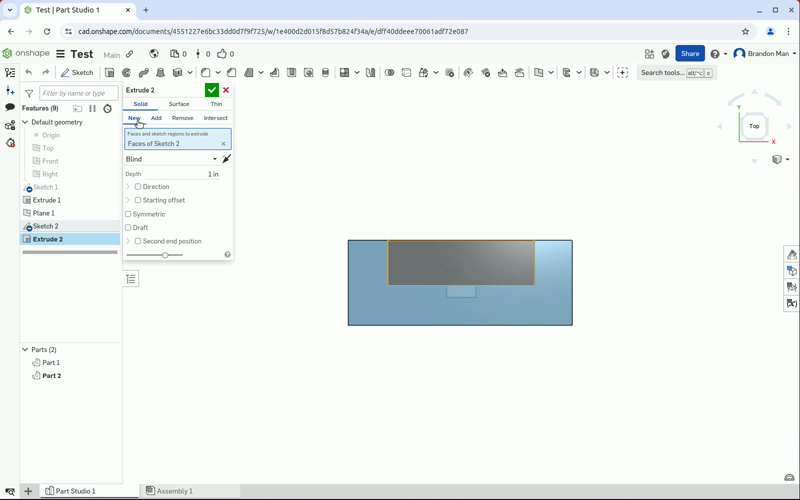
key(tab, 4)
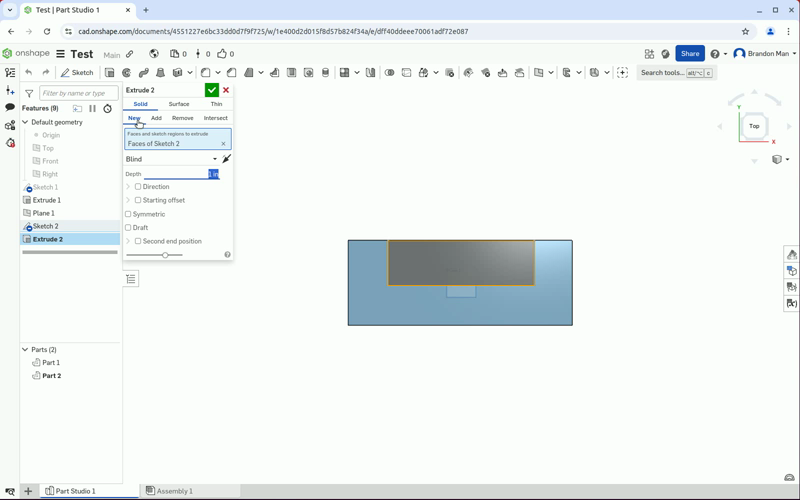
text(4.092)
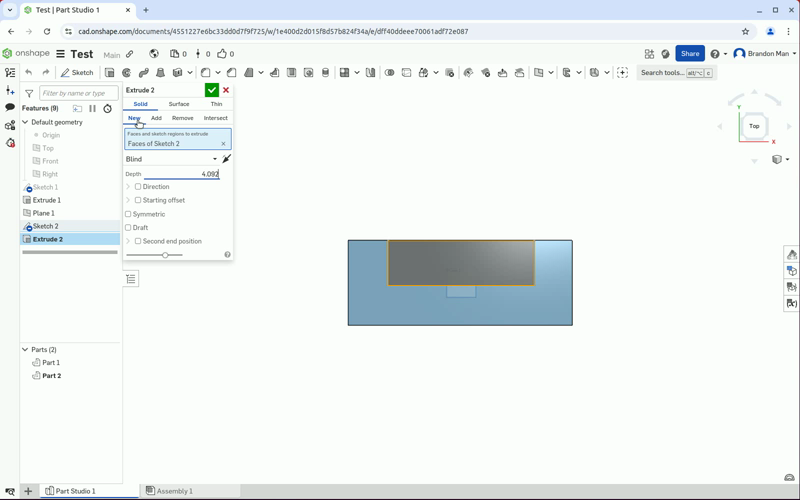
key(enter)
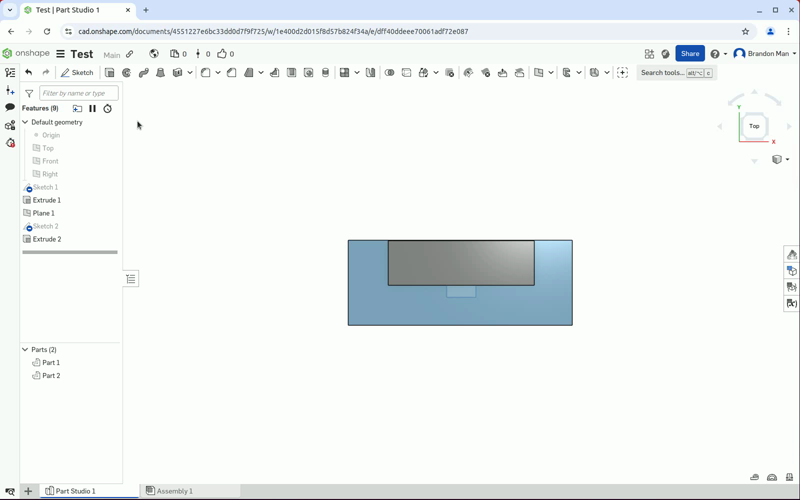
key(shift+h)
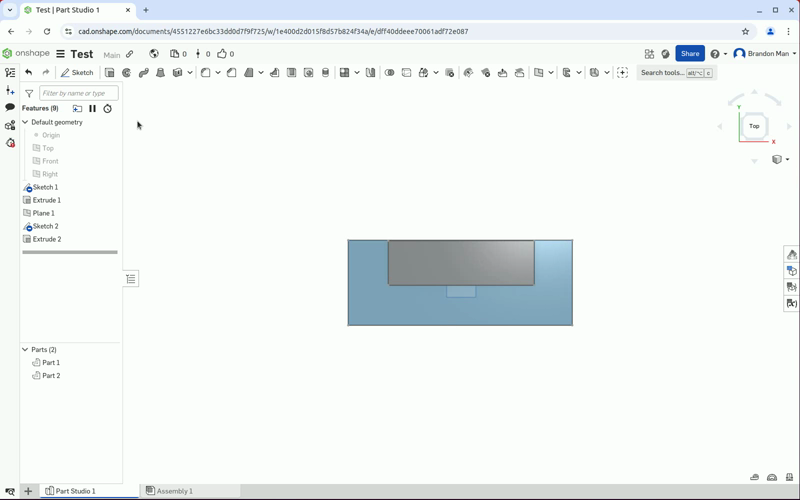
key(shift+h)
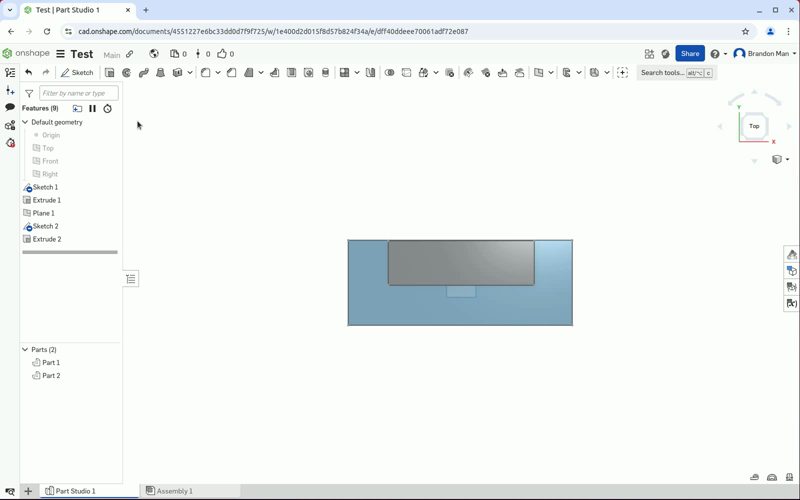
key(shift+7)
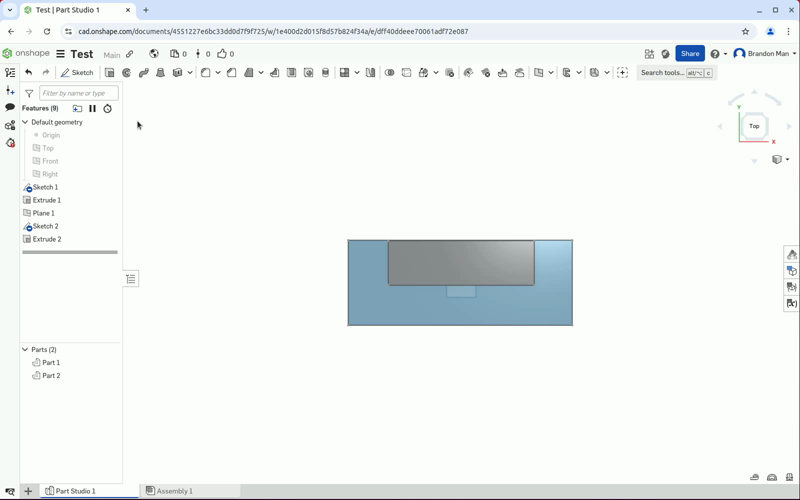
key(up, 3)
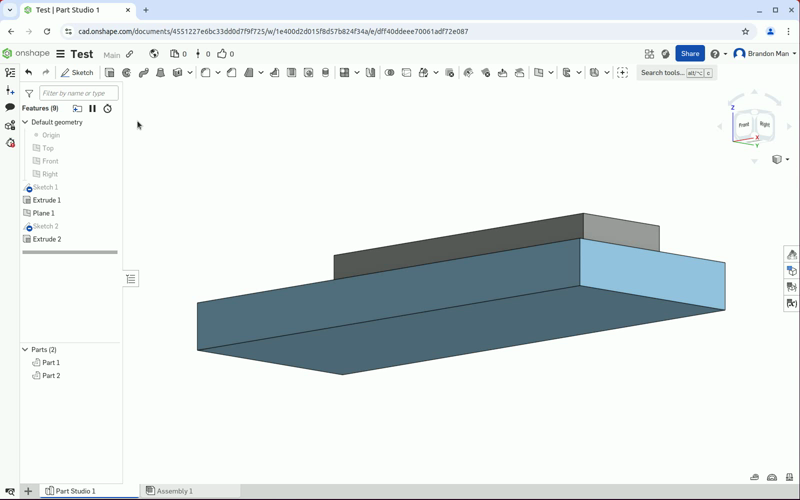
key(left, 3)
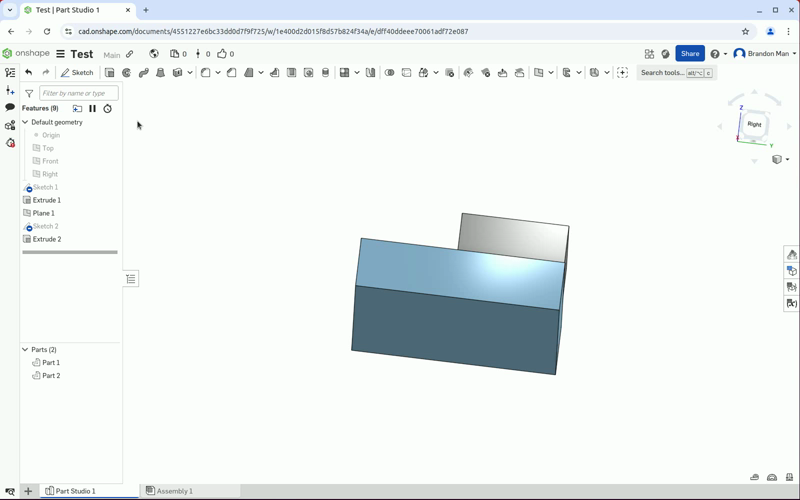
key(right, 3)
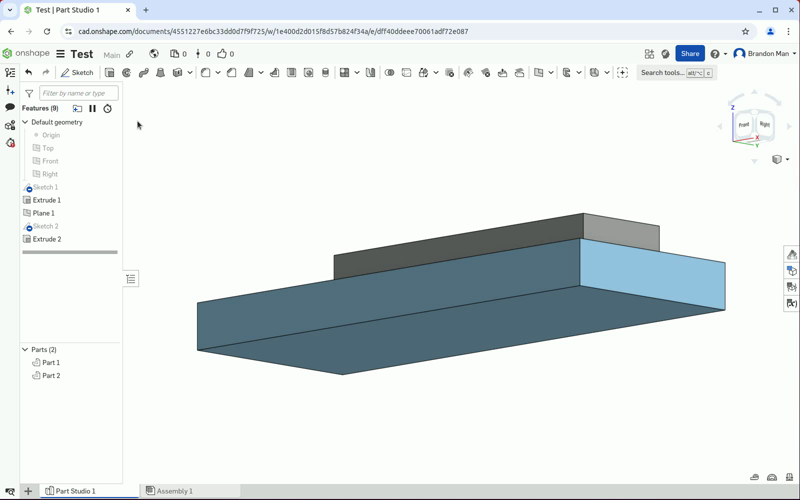
key(down, 3)
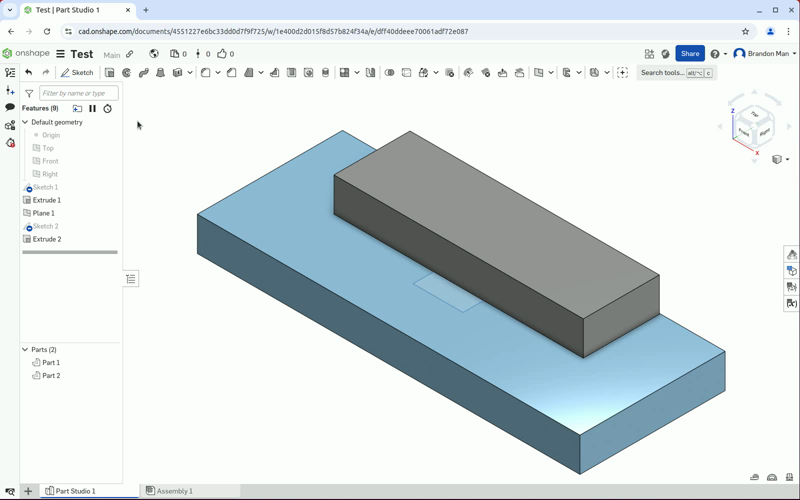
mouse_move(73, 189)
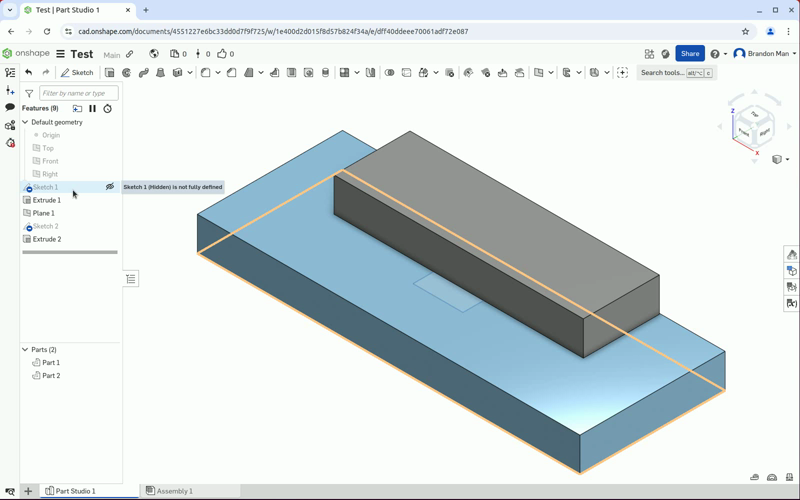
click(73, 189)